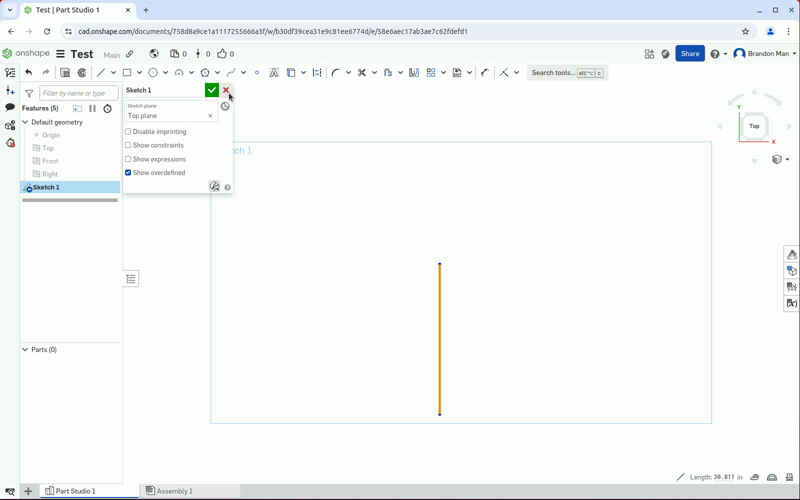
key(shift+h)
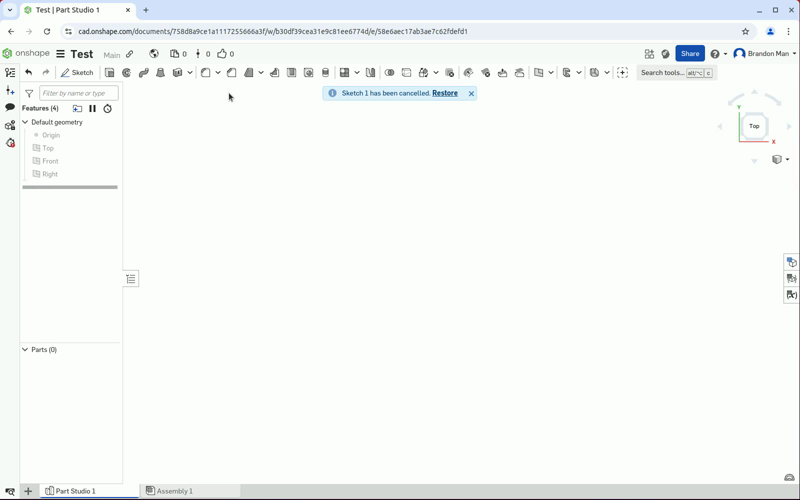
mouse_move(73, 352)
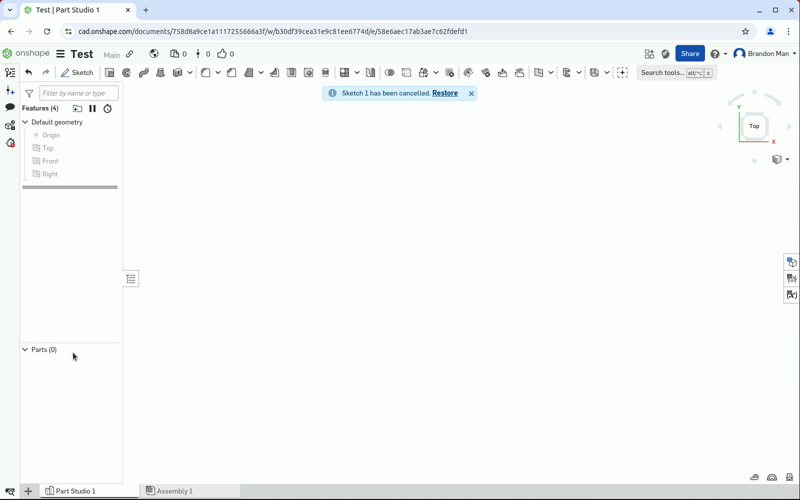
key(y)
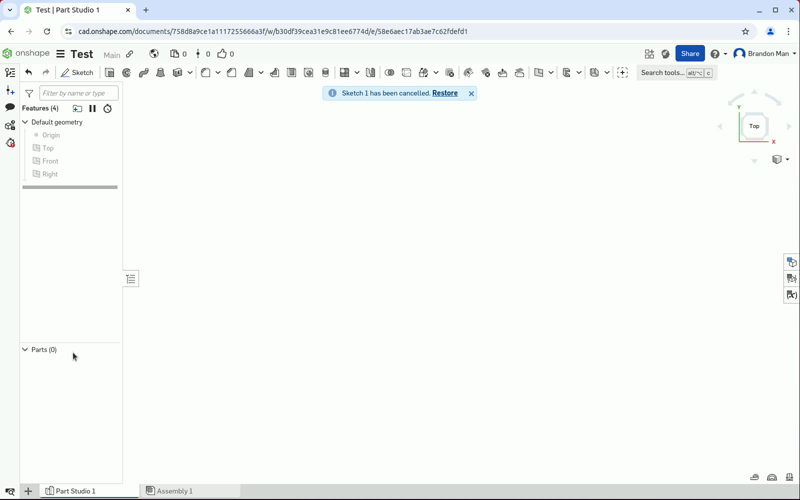
key(shift+p)
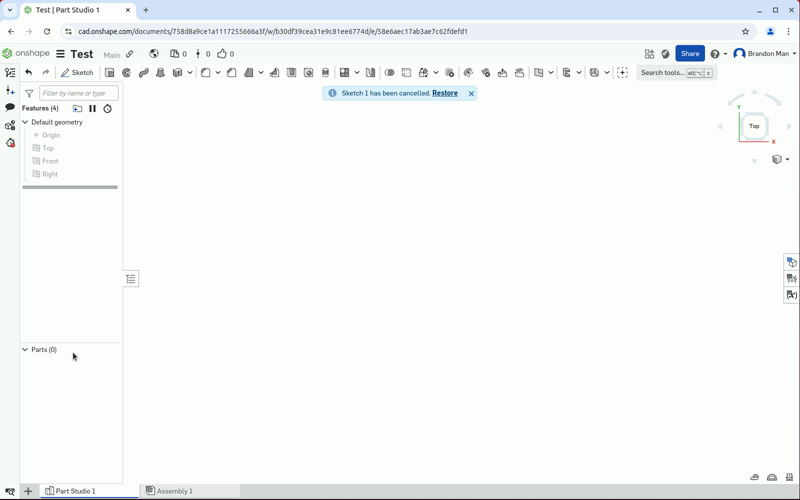
key(space)
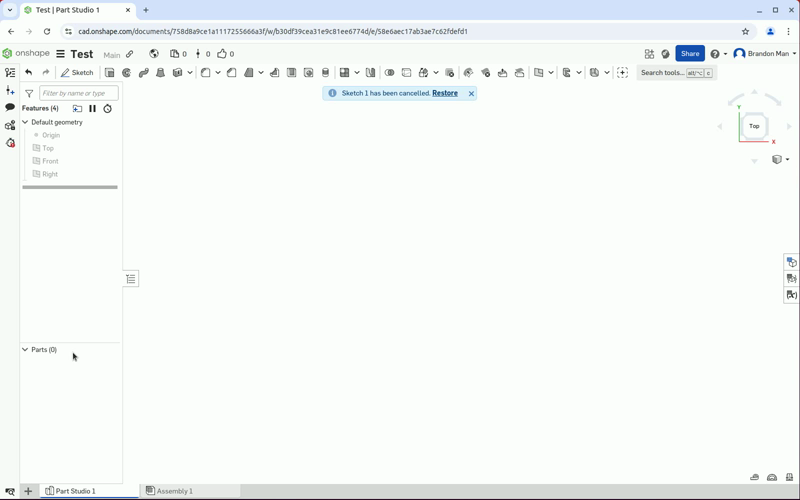
key_down(shift)
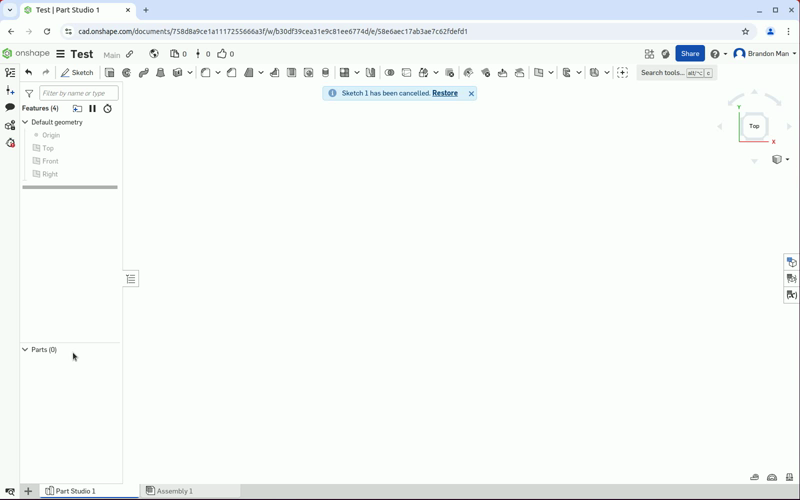
key(up)
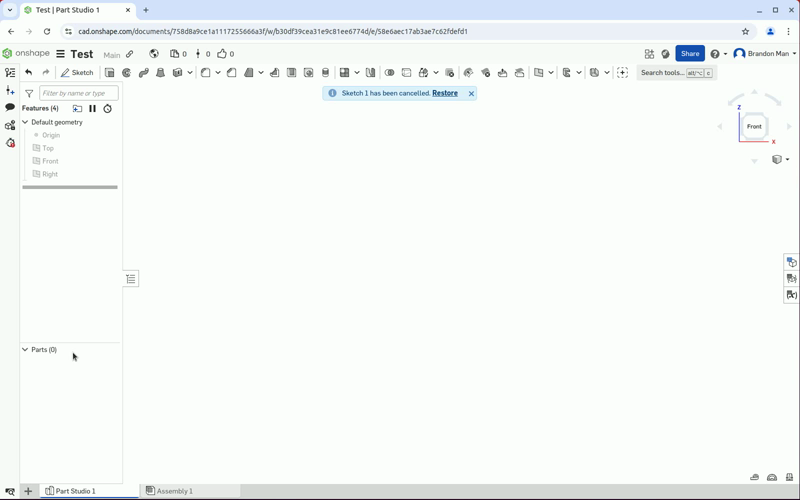
key_up(shift)
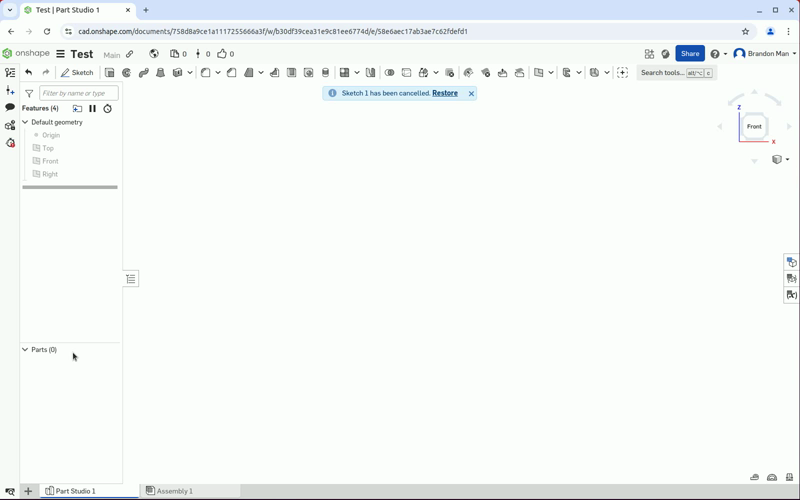
mouse_move(73, 352)
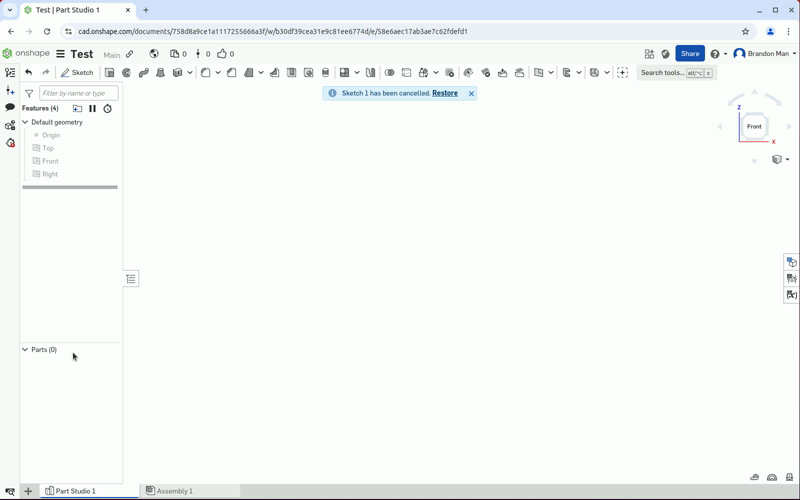
key(shift+y)
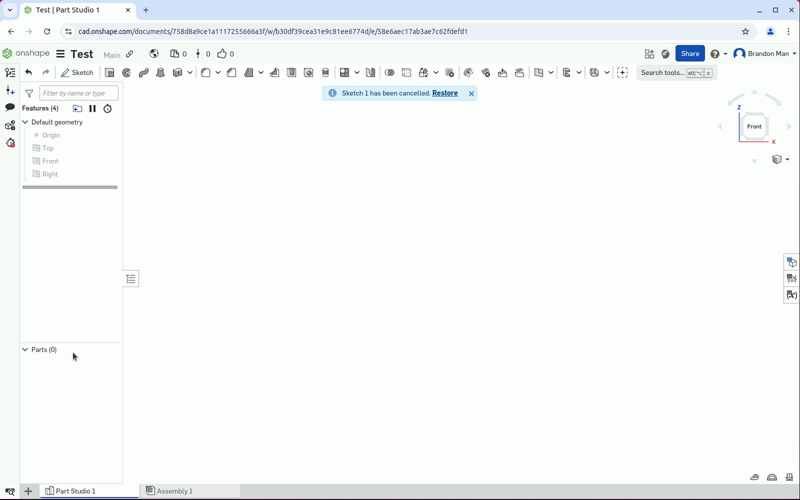
key(shift+s)
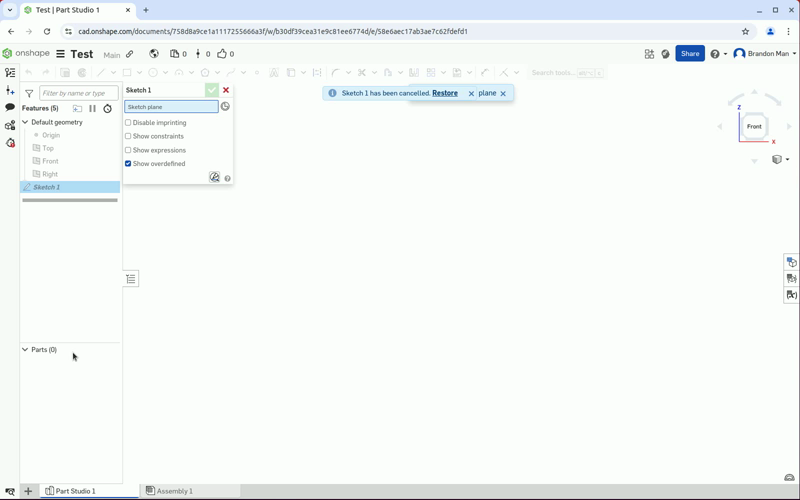
mouse_move(73, 163)
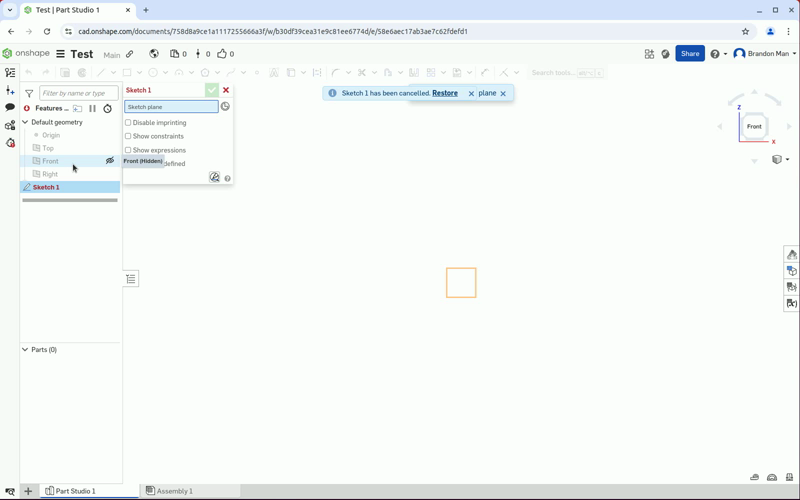
click(73, 163)
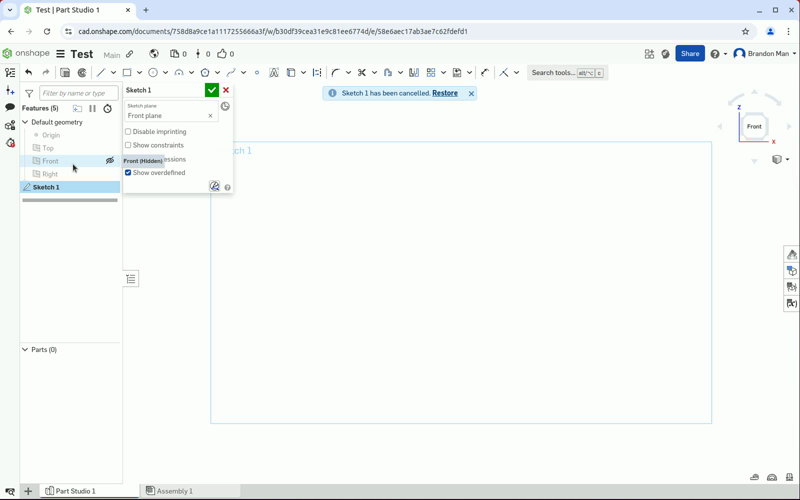
mouse_move(73, 352)
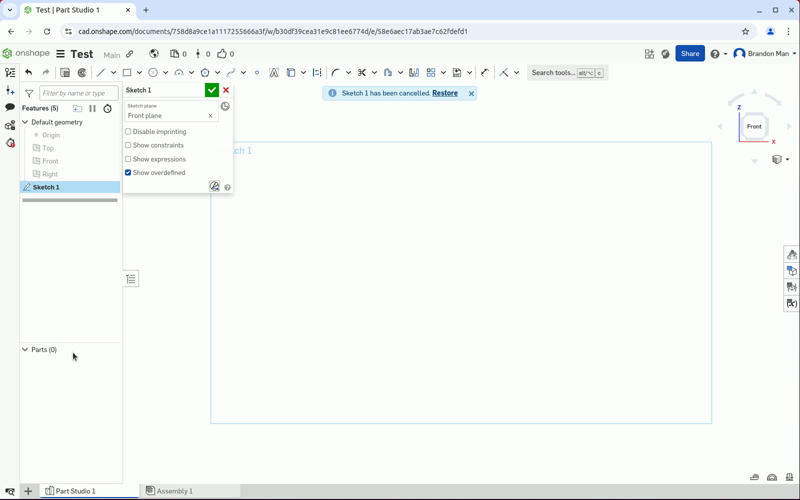
key(y)
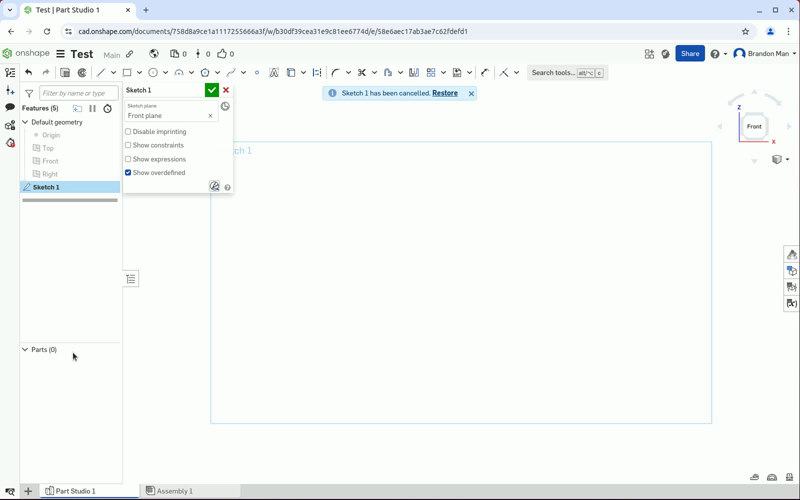
key(l)
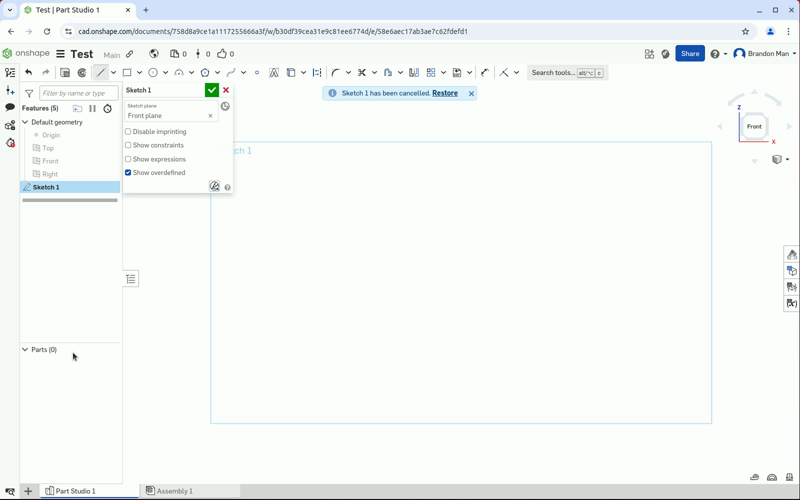
key_down(shift)
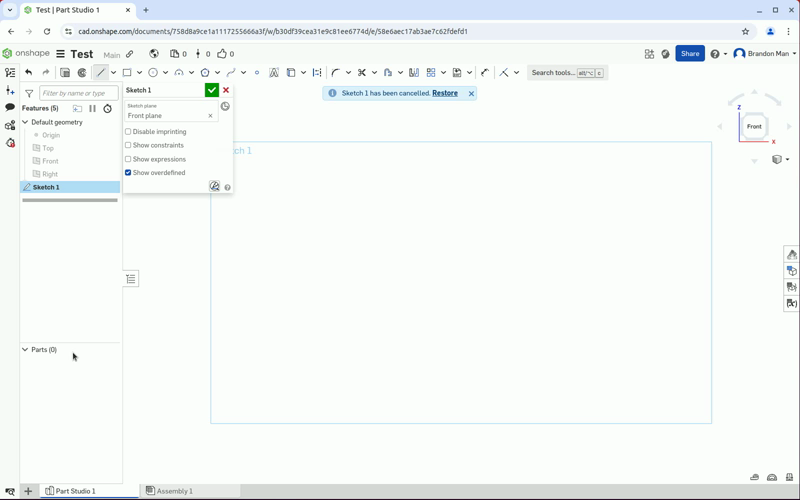
mouse_move(404, 282)
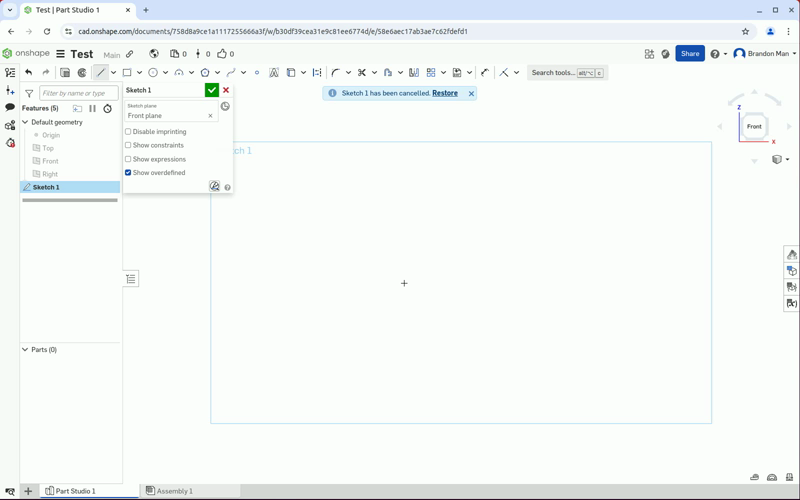
click(404, 282)
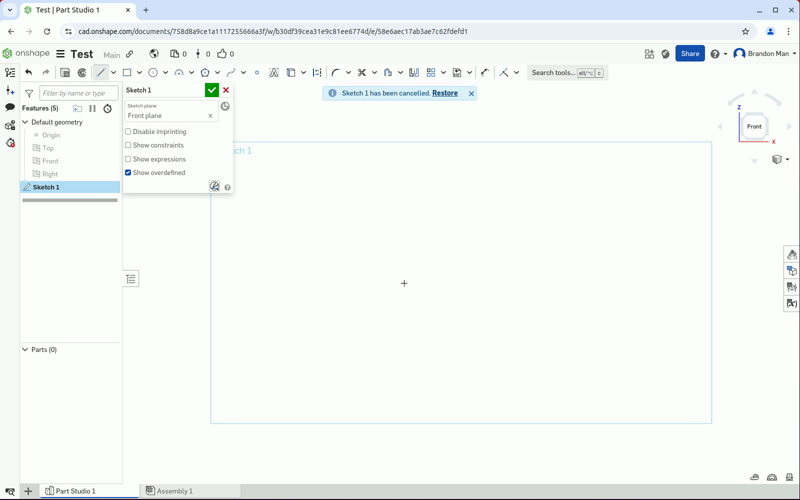
key_up(shift)
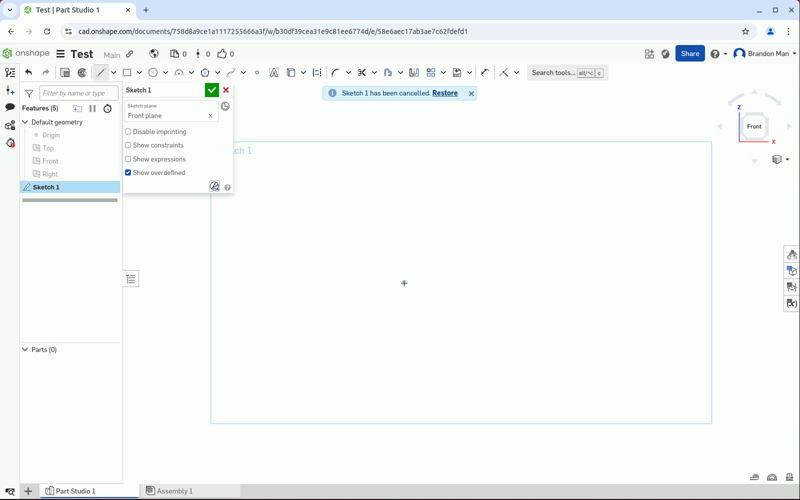
key_down(shift)
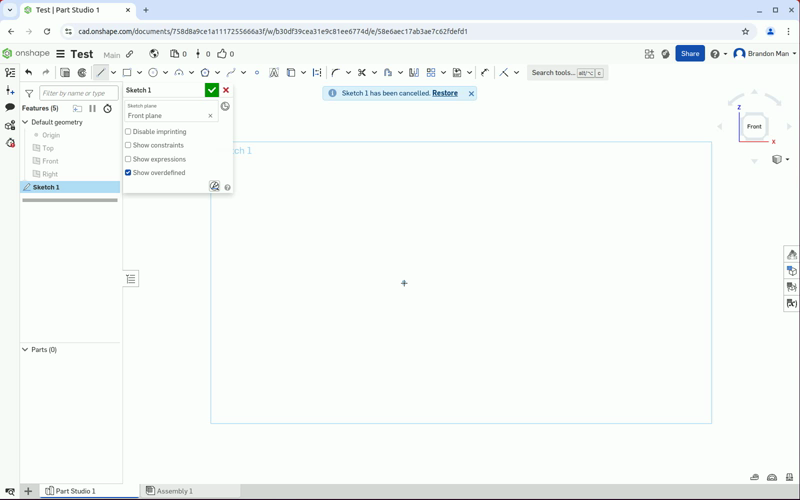
mouse_move(434, 282)
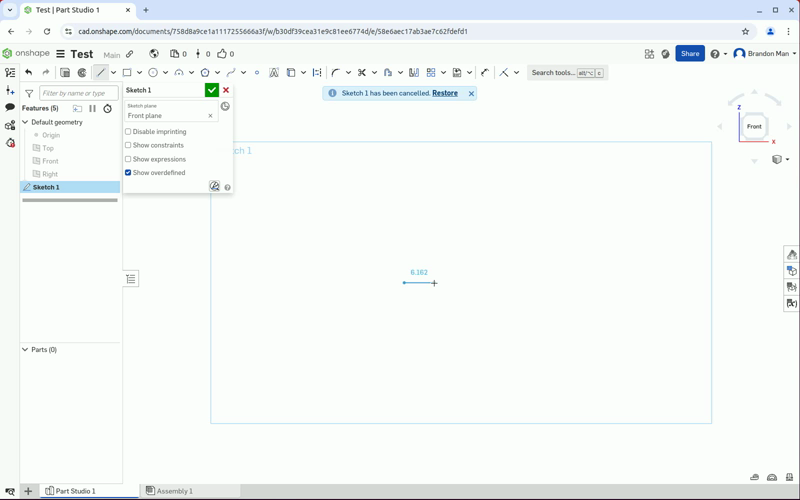
mouse_move(461, 282)
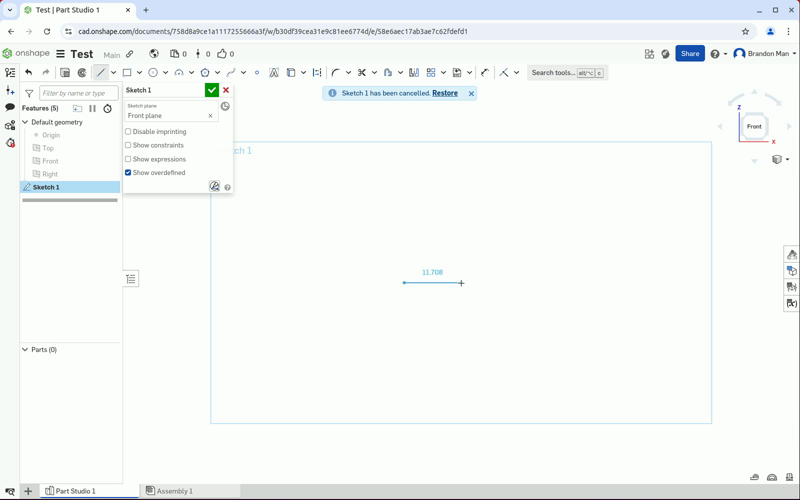
click(461, 282)
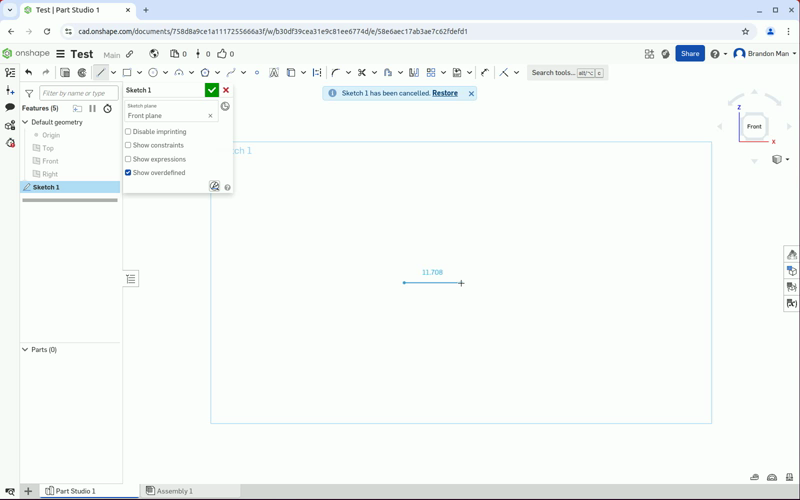
key_up(shift)
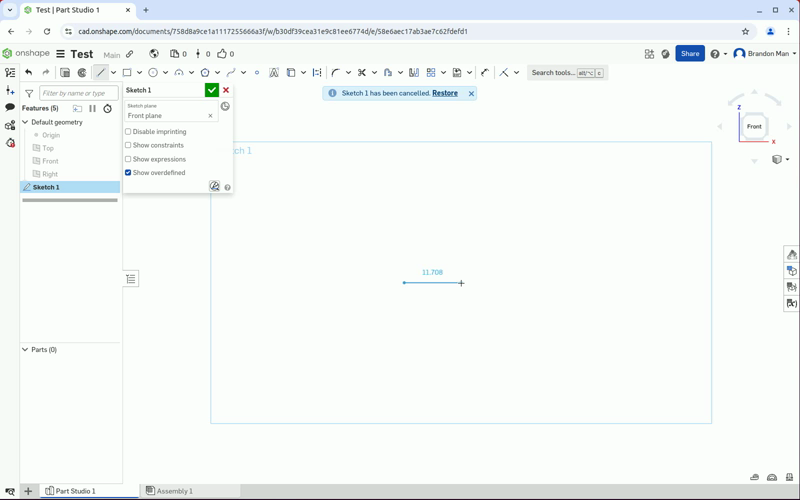
key_down(shift)
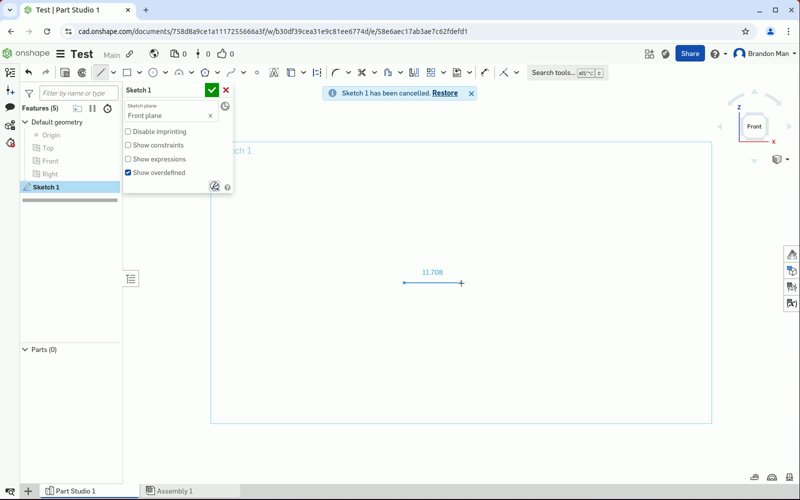
mouse_move(491, 282)
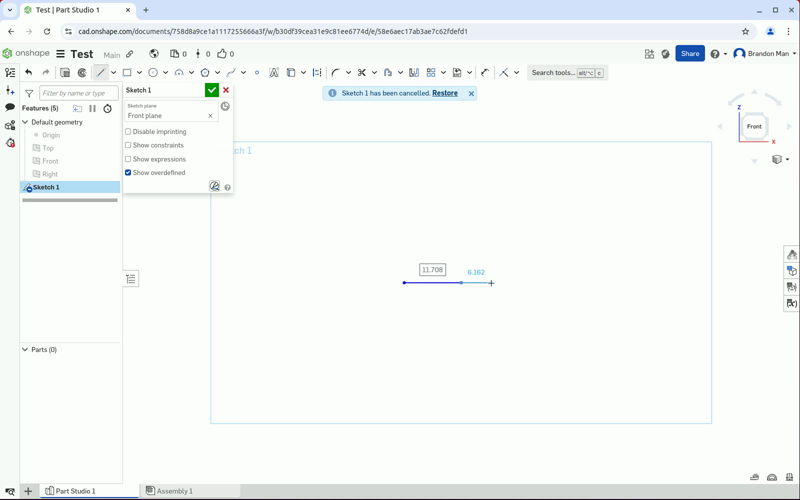
mouse_move(461, 226)
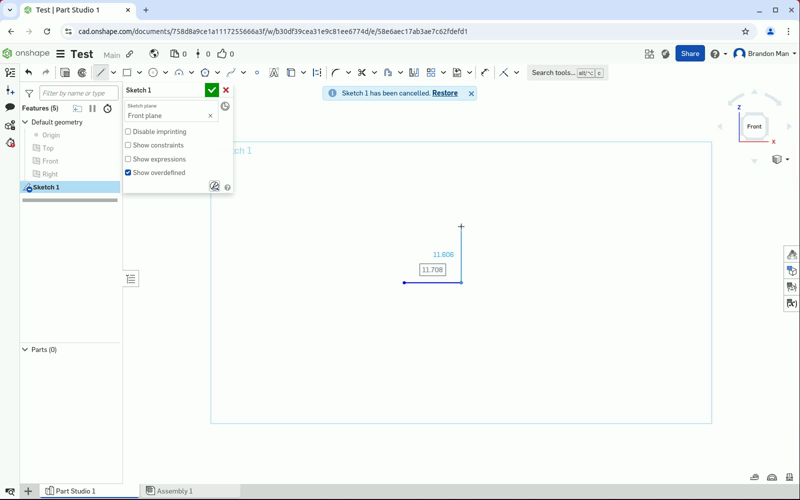
click(461, 226)
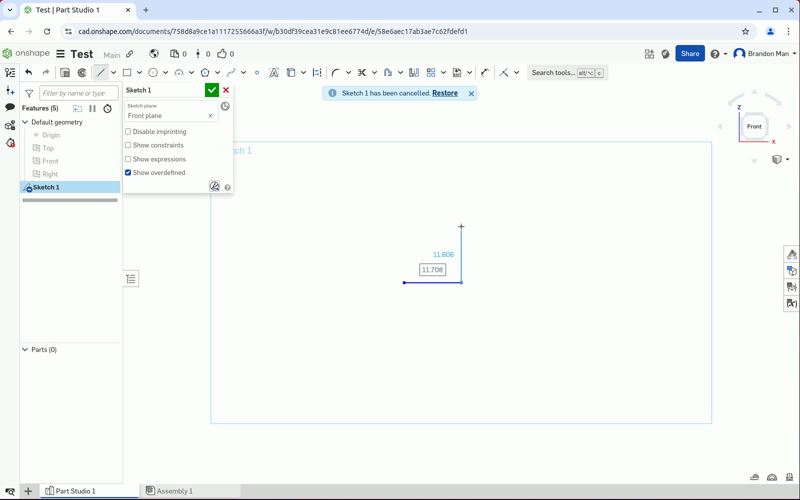
key_up(shift)
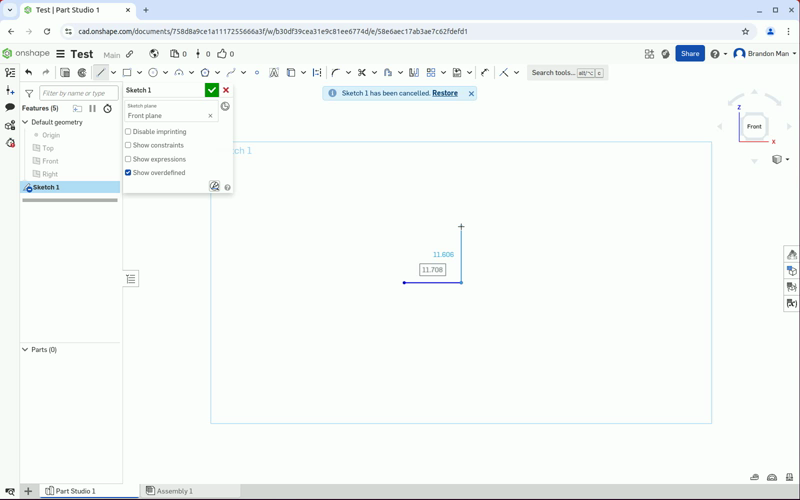
key_down(shift)
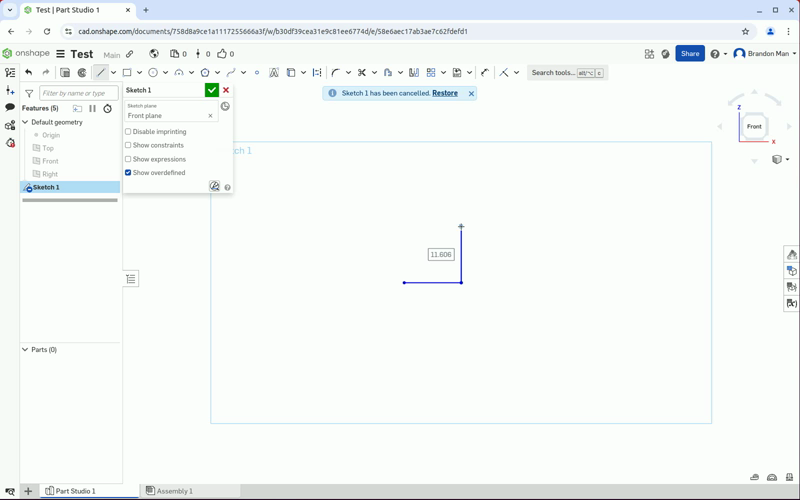
mouse_move(491, 226)
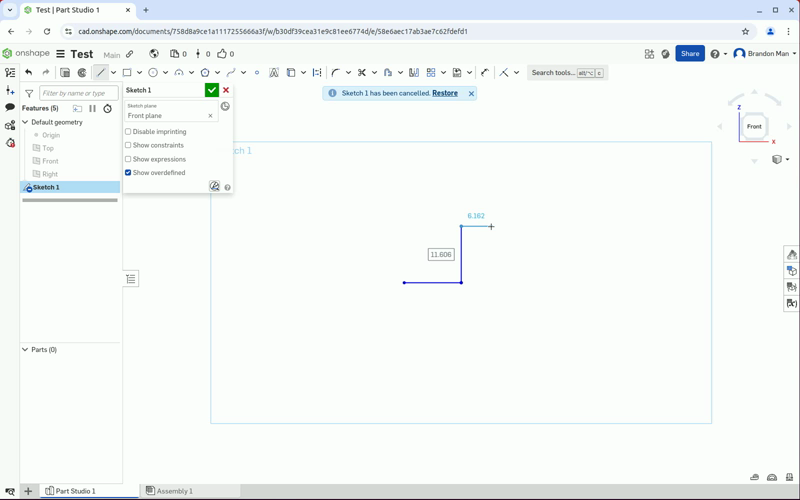
mouse_move(404, 226)
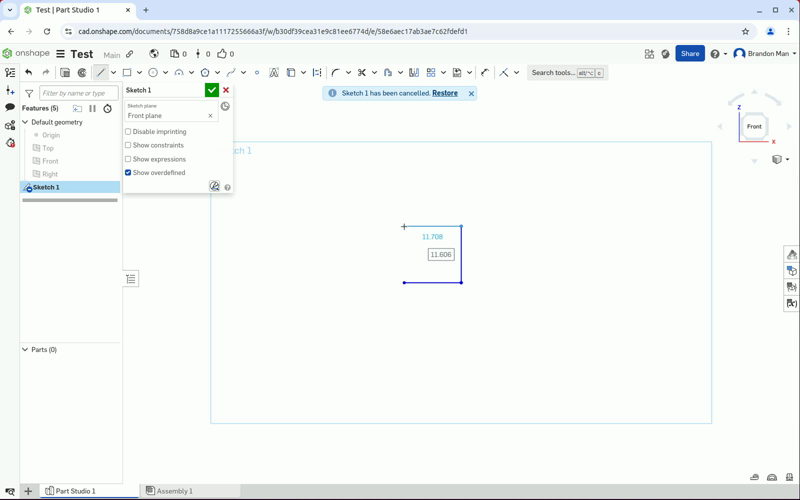
click(404, 226)
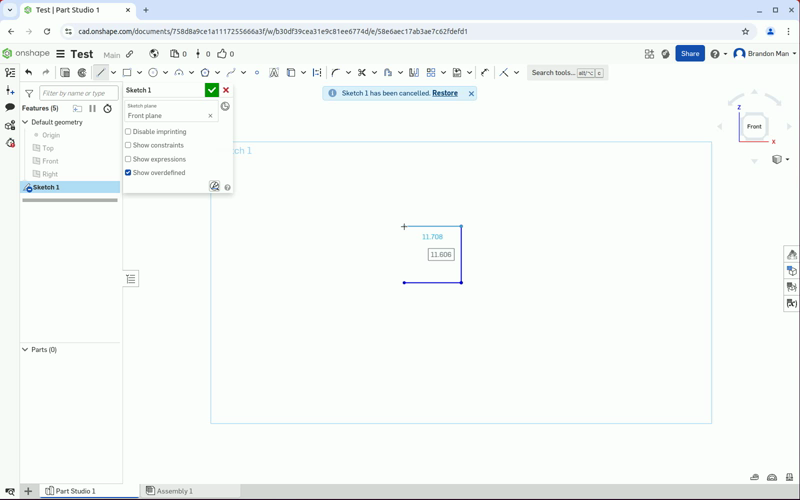
key_up(shift)
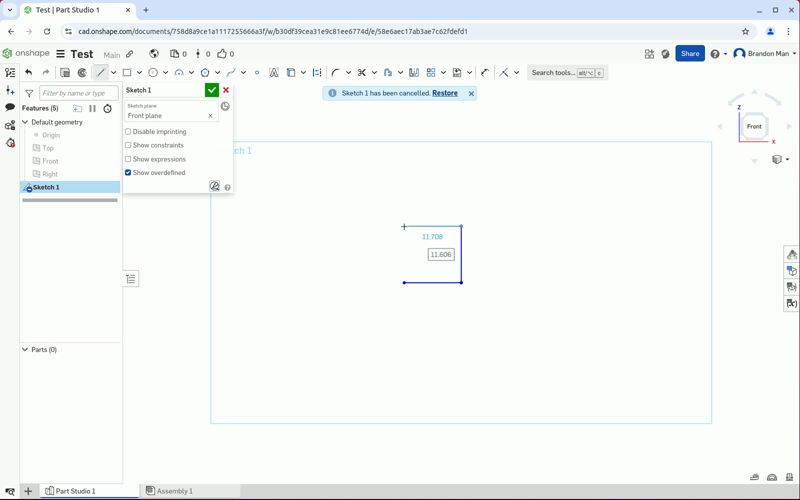
mouse_move(434, 226)
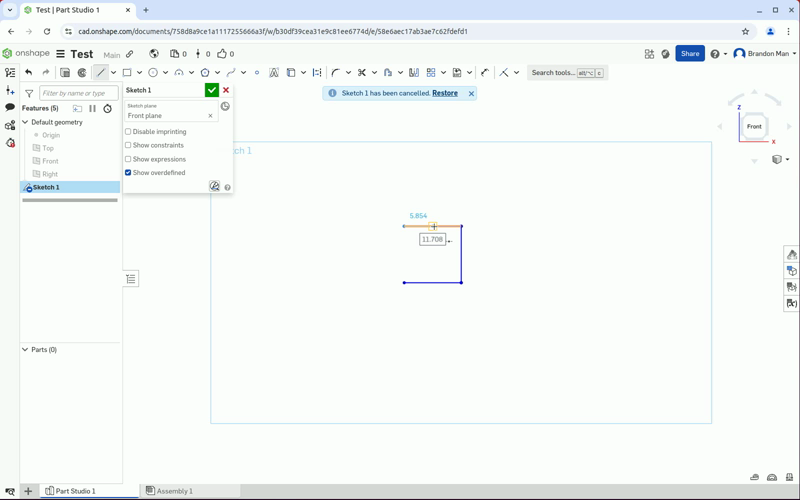
key_down(shift)
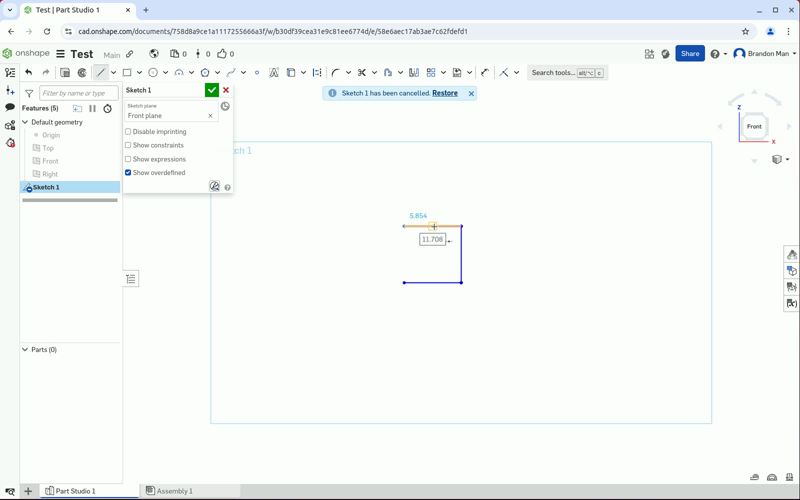
mouse_move(404, 282)
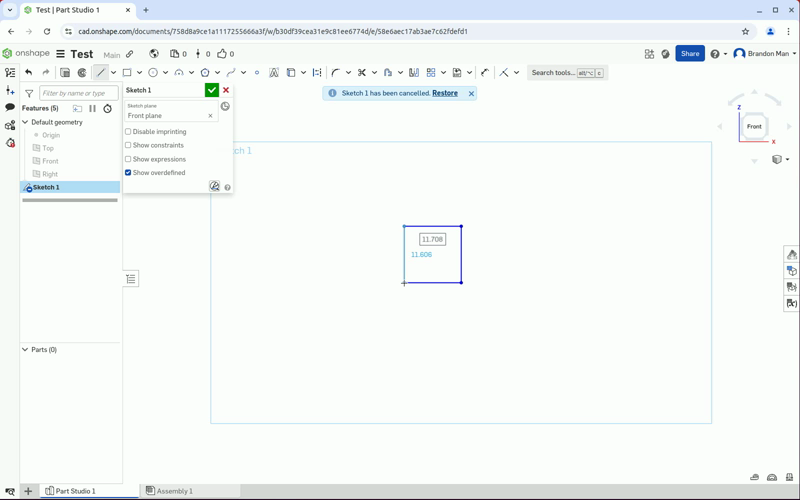
key_up(shift)
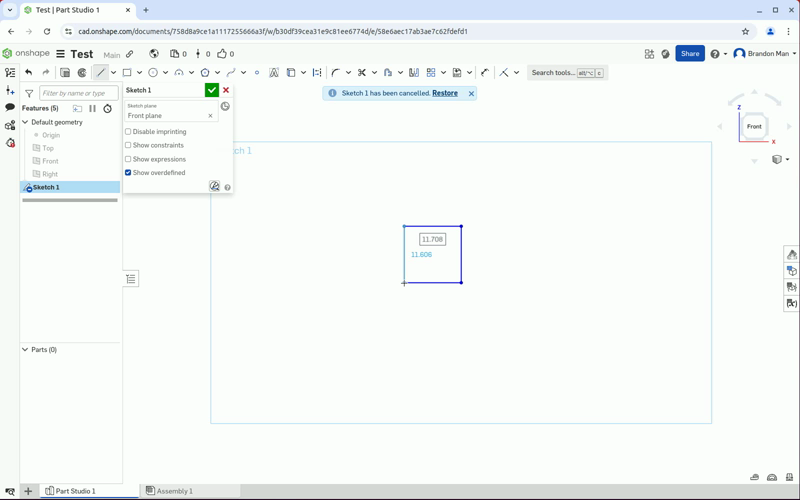
click(404, 282)
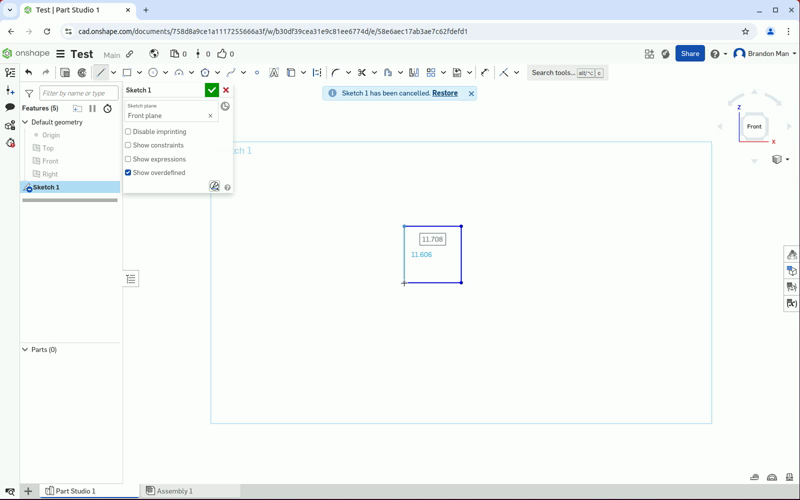
key(esc)
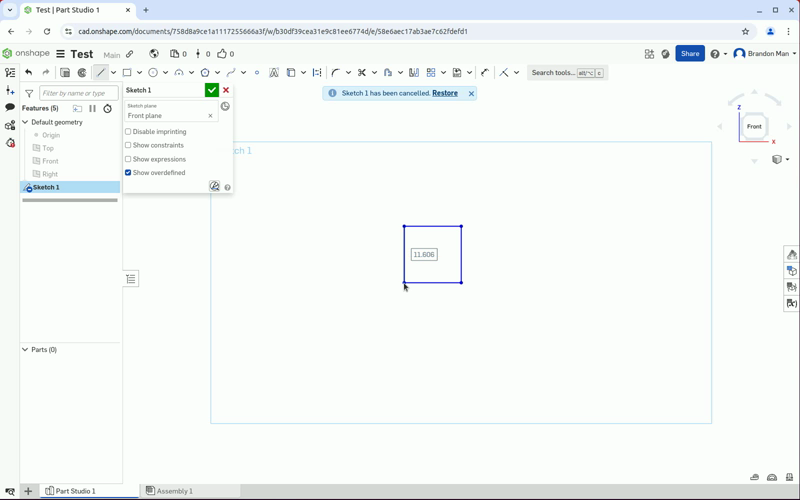
mouse_move(425, 231)
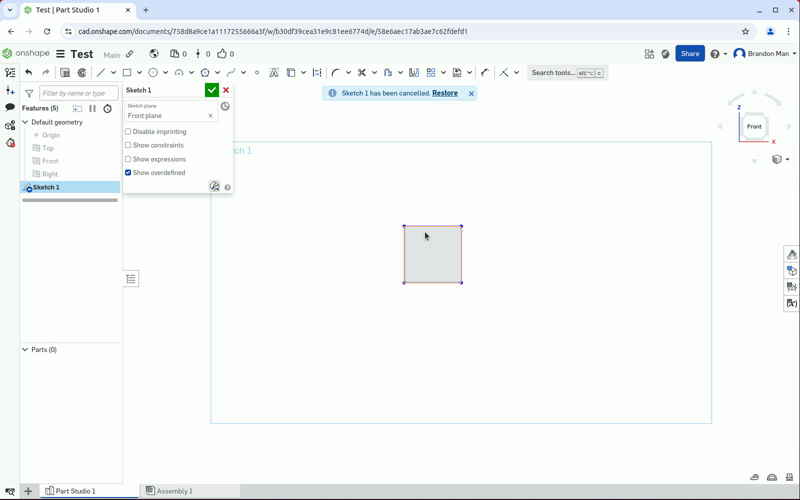
click(425, 231)
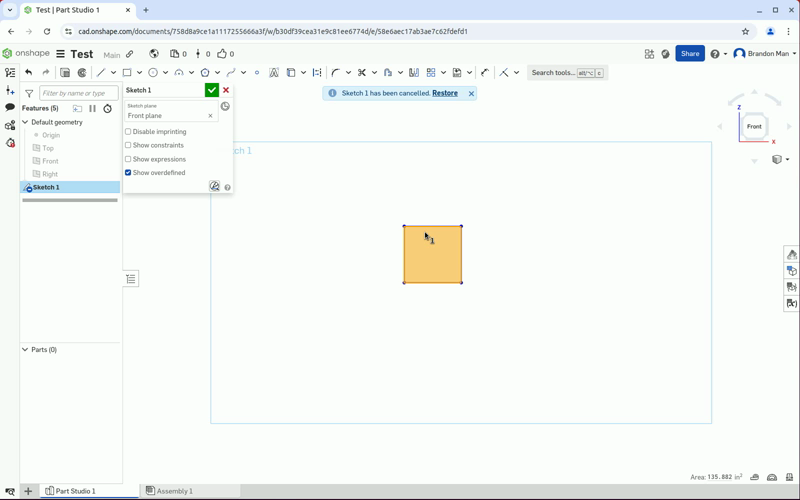
mouse_move(73, 352)
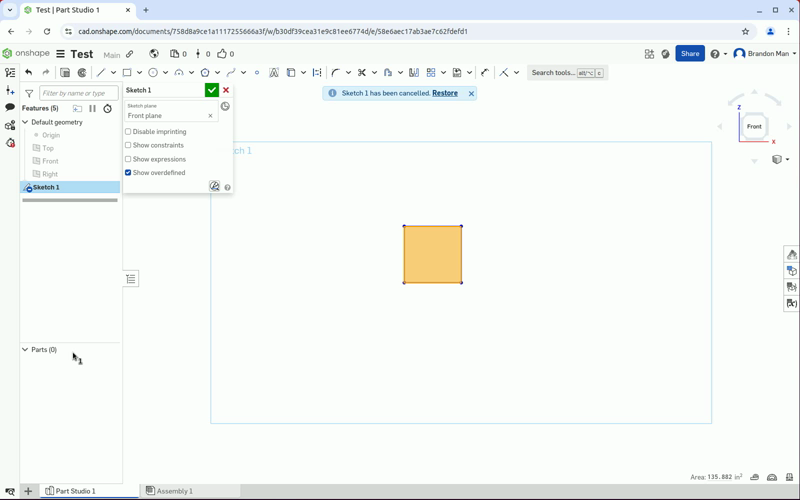
key(shift+y)
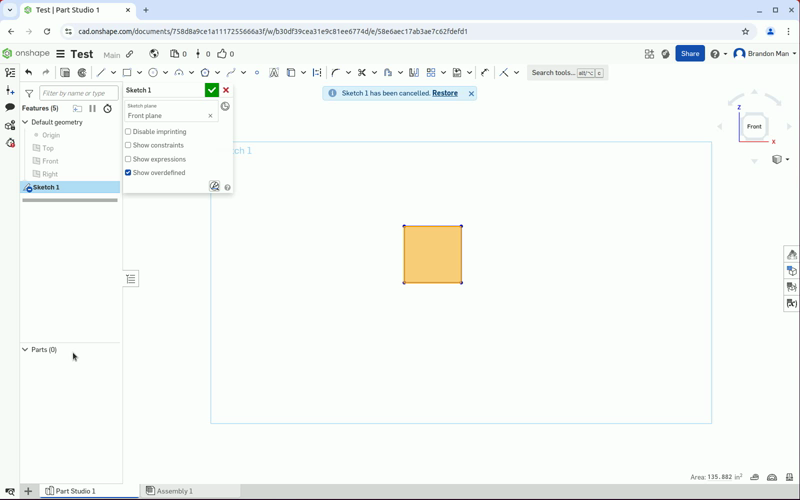
key(shift+e)
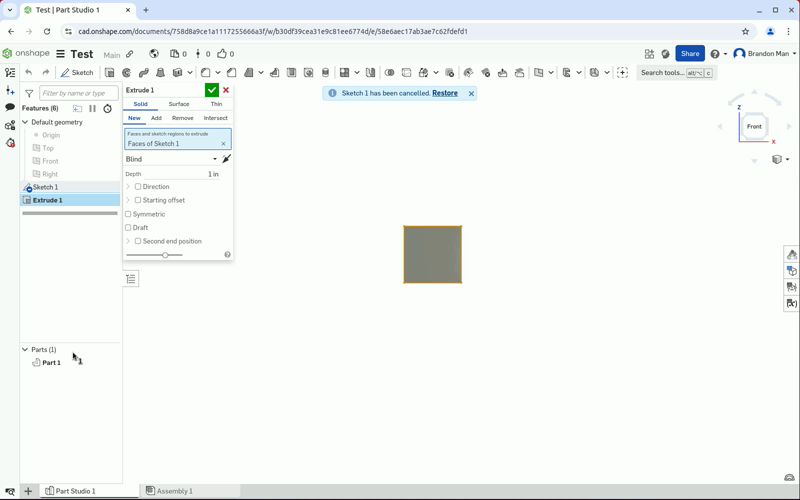
mouse_move(143, 106)
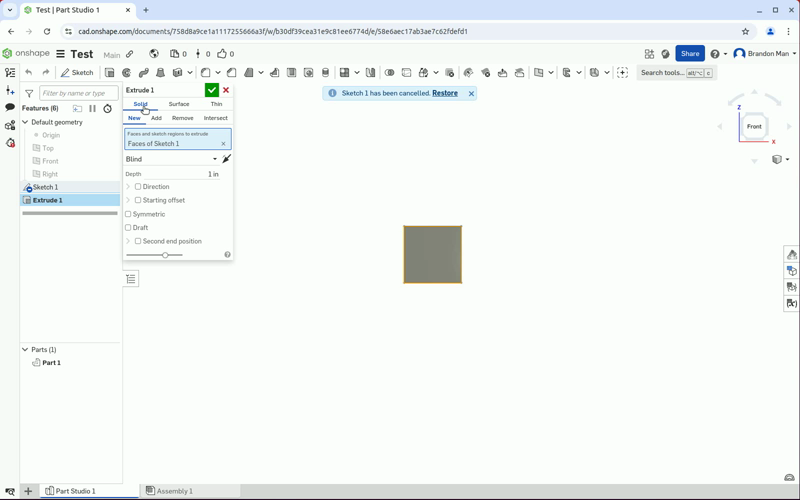
click(143, 106)
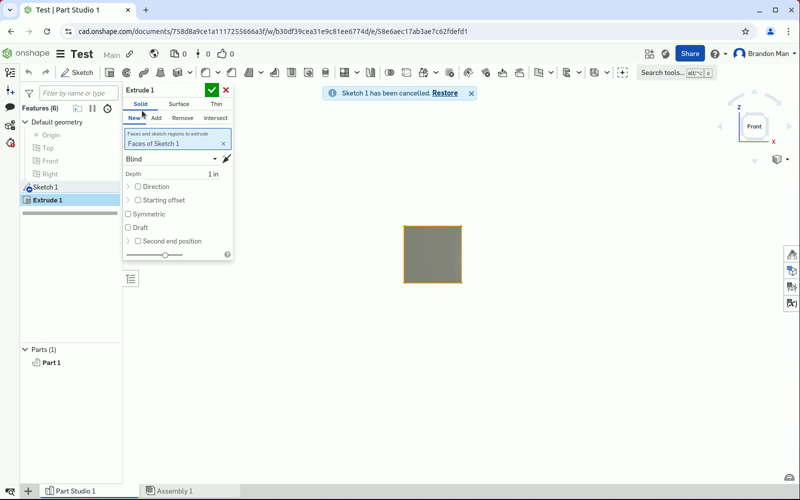
mouse_move(137, 120)
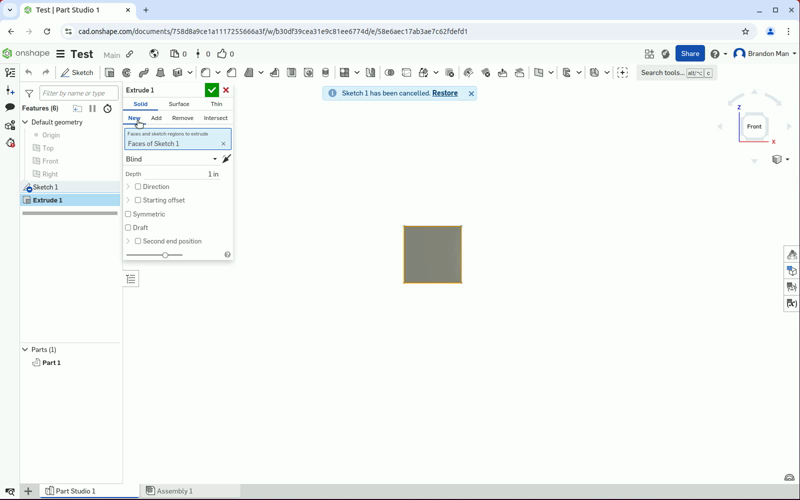
click(137, 120)
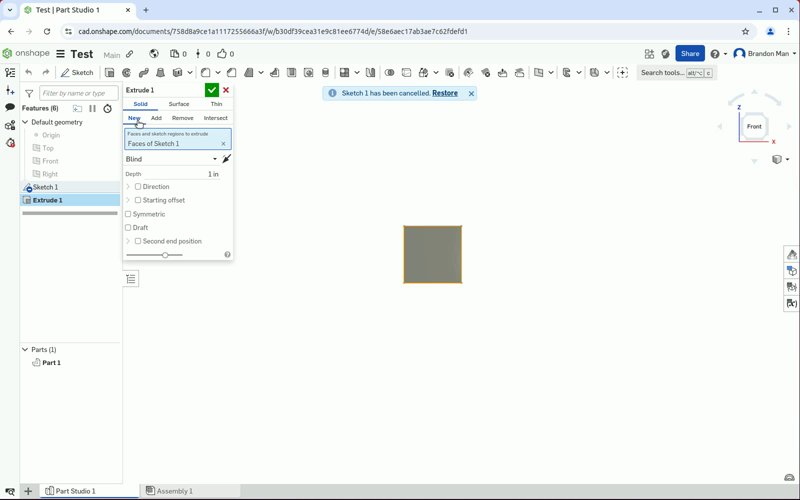
key(tab, 4)
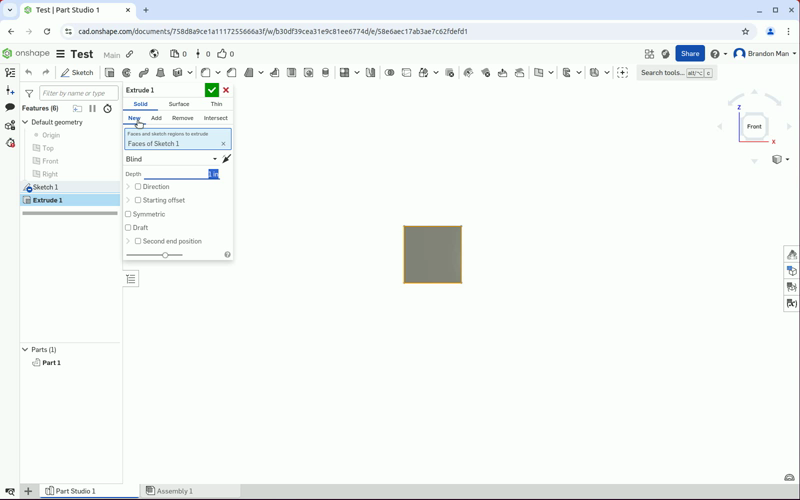
text(23.108)
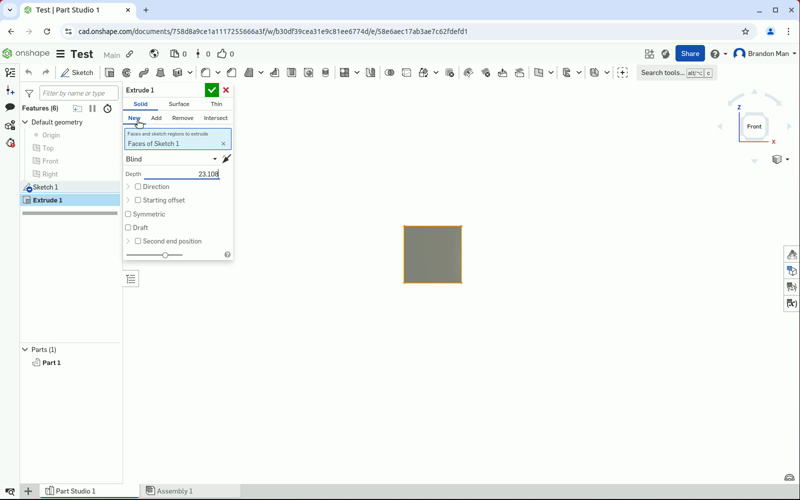
key(enter)
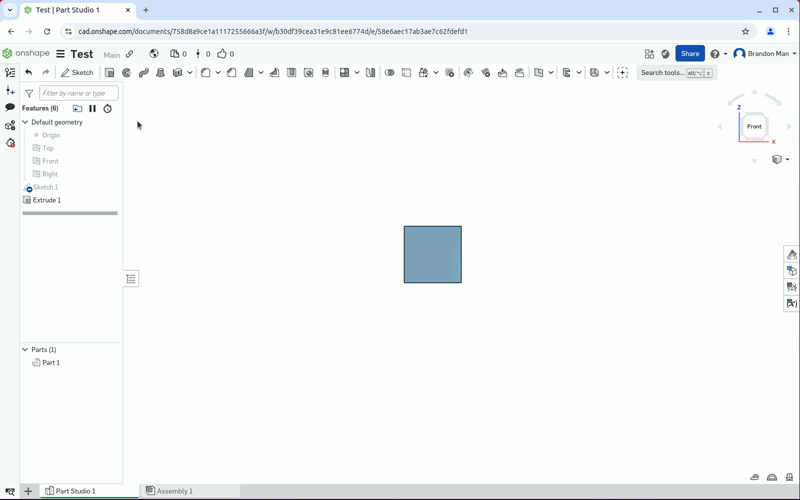
key(shift+h)
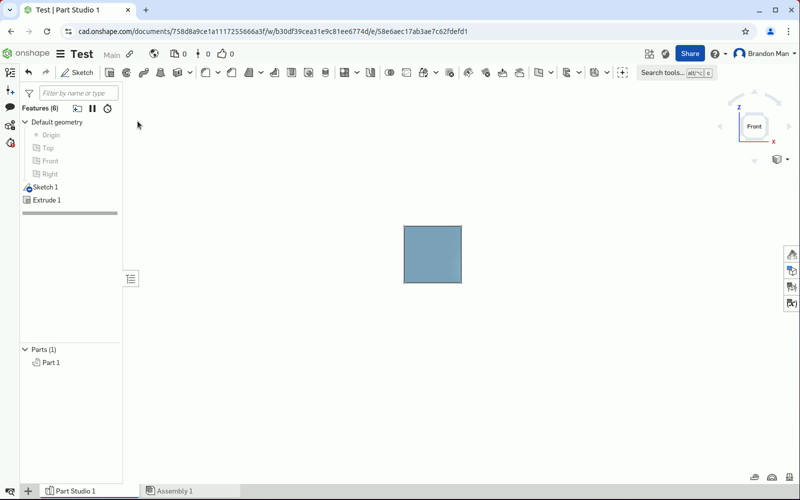
key(shift+h)
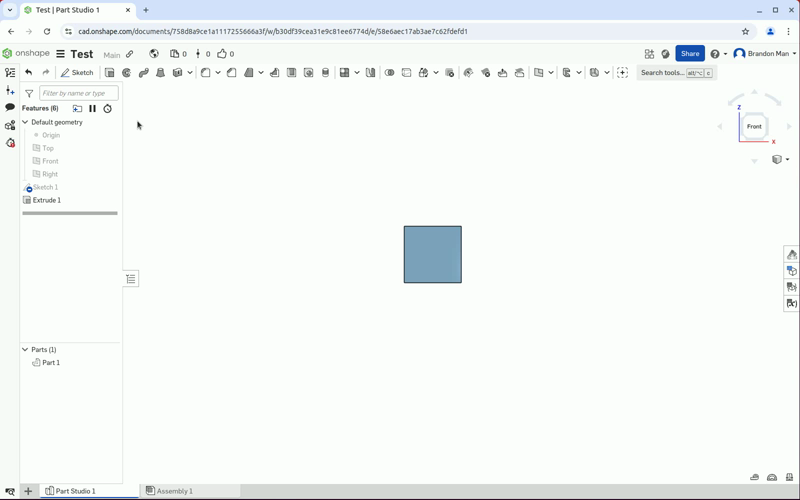
mouse_move(73, 189)
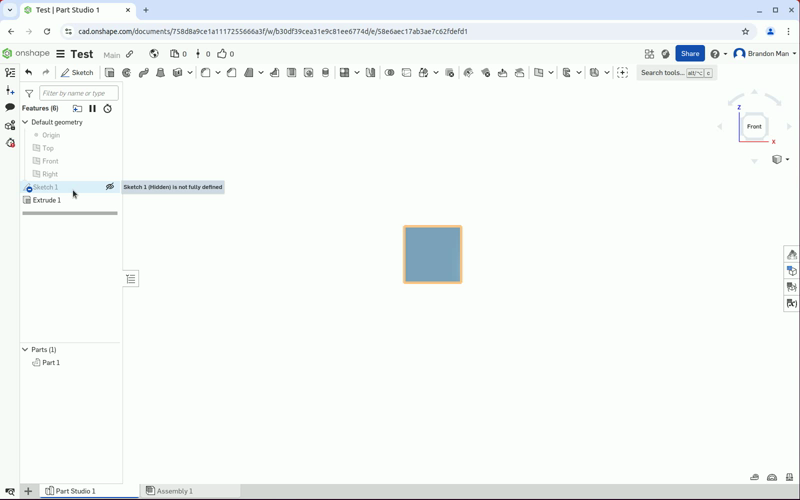
click(73, 189)
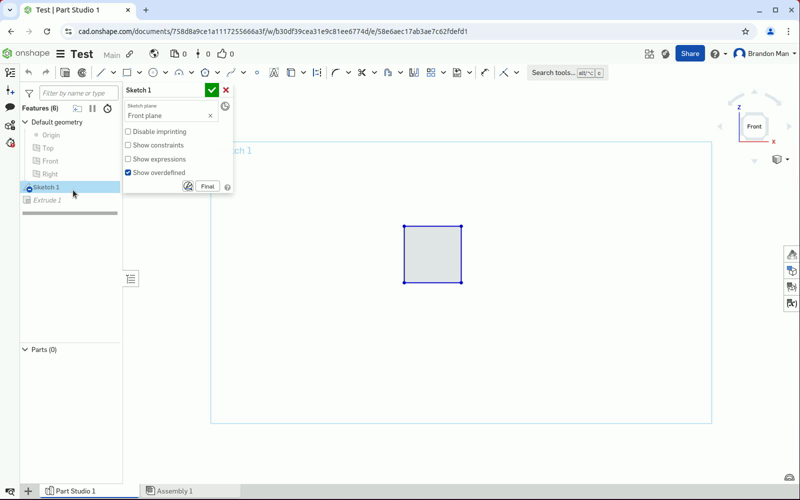
mouse_move(229, 92)
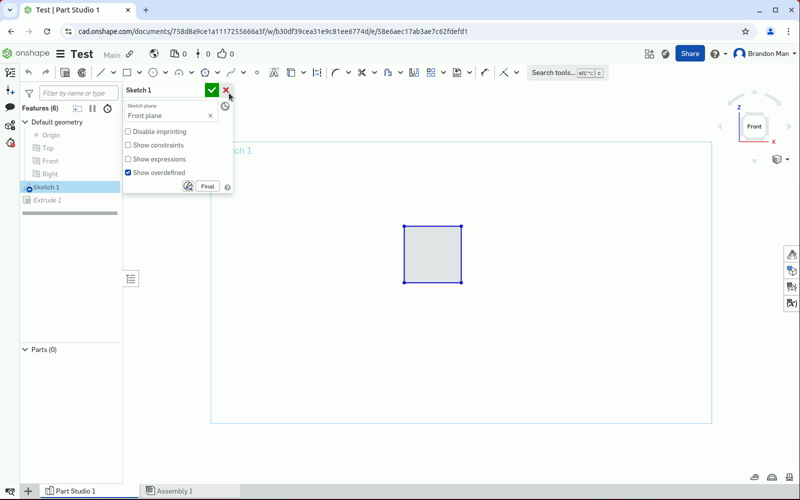
click(229, 92)
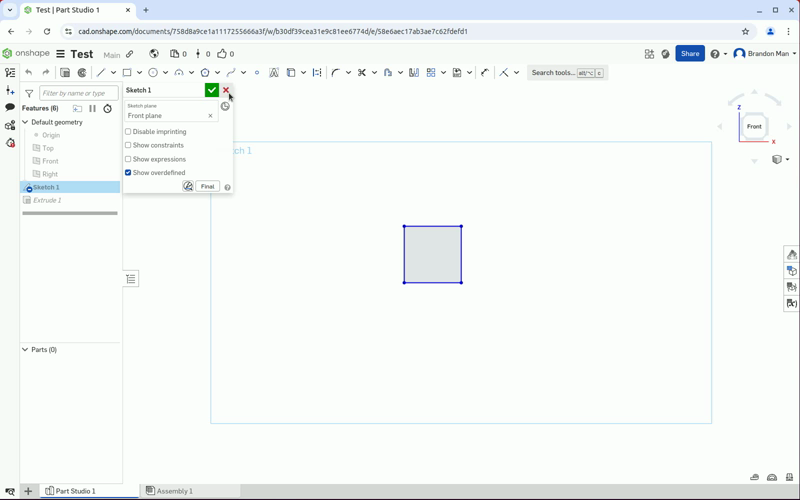
key(shift+s)
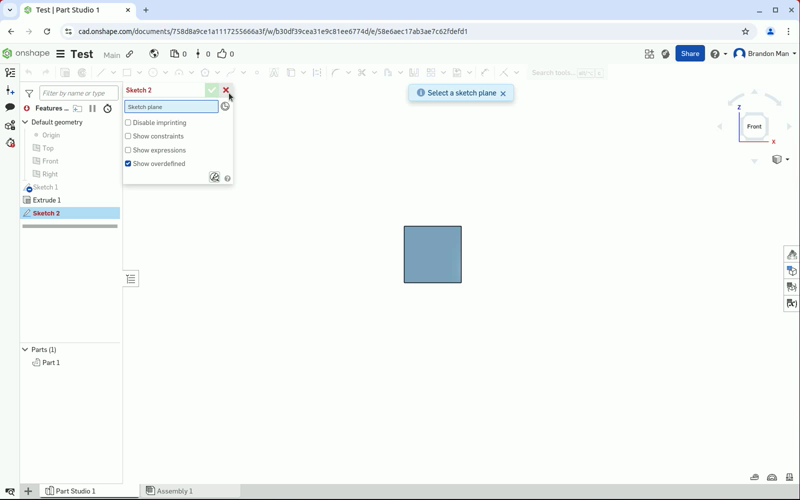
mouse_move(73, 163)
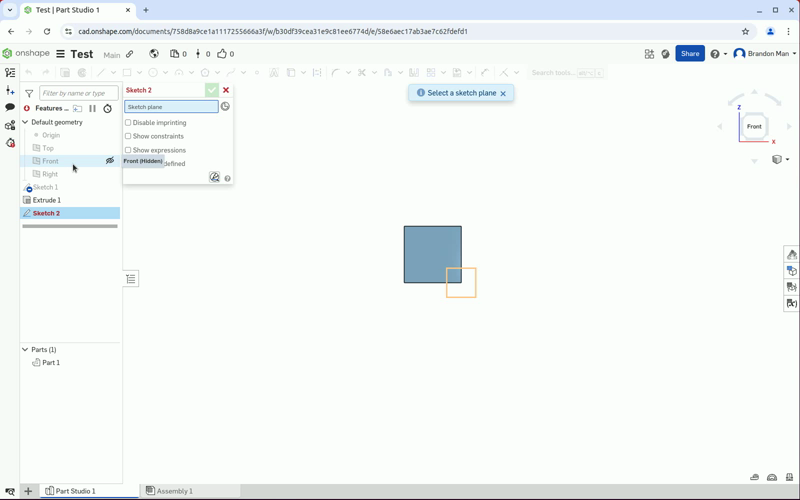
click(73, 163)
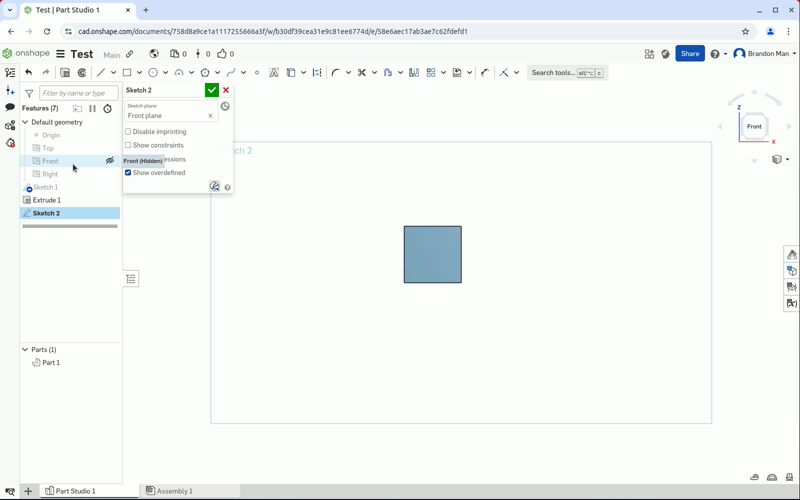
mouse_move(73, 352)
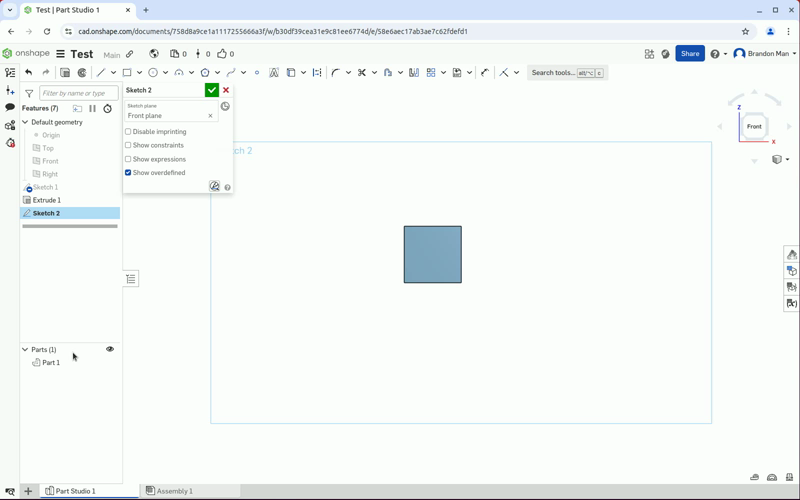
key(y)
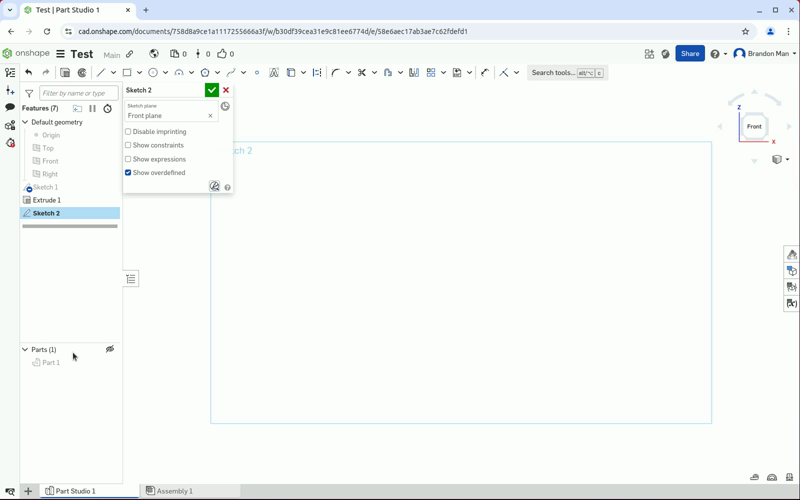
key(l)
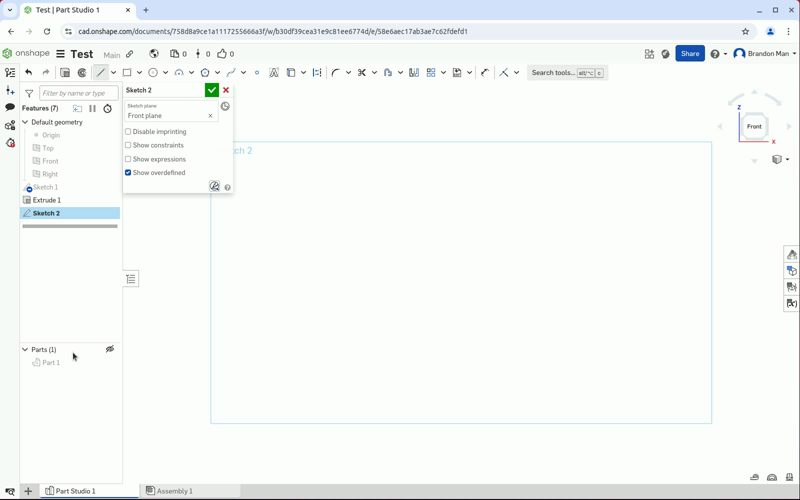
key_down(shift)
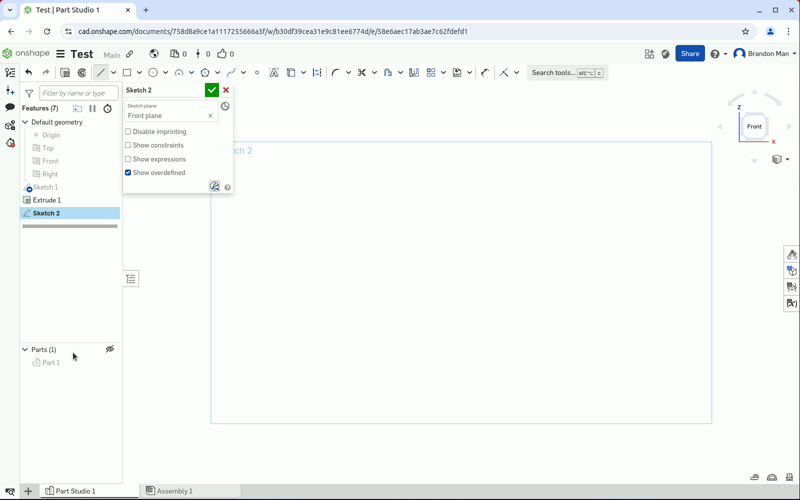
mouse_move(348, 282)
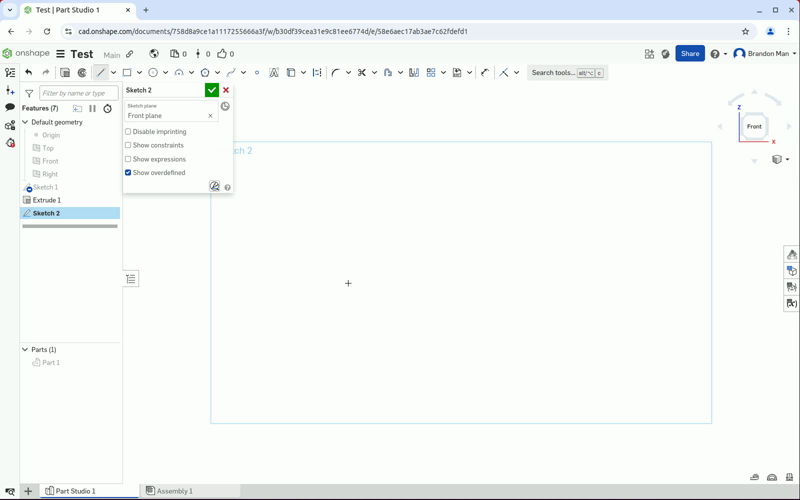
click(348, 282)
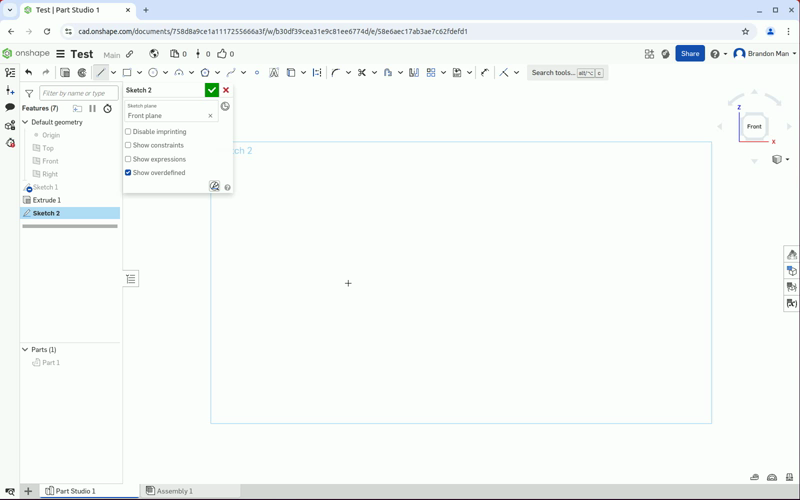
key_up(shift)
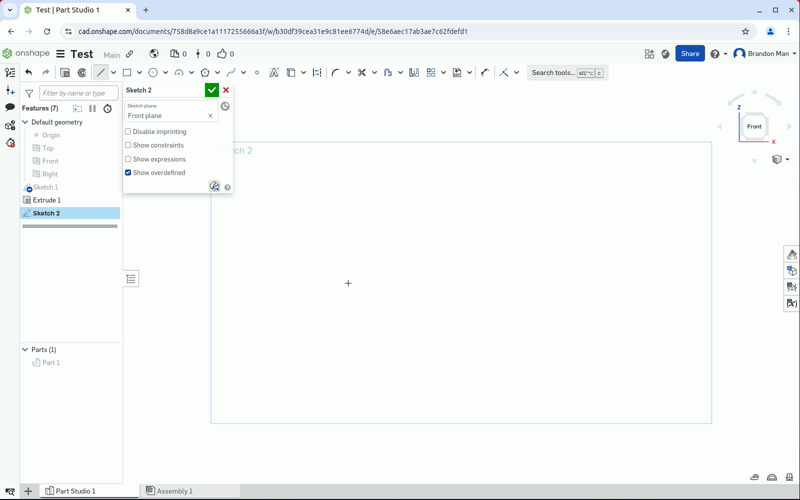
key_down(shift)
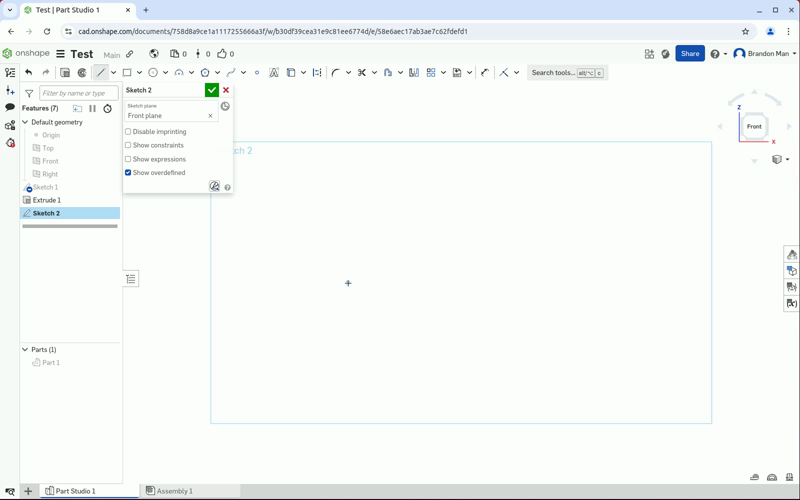
mouse_move(378, 282)
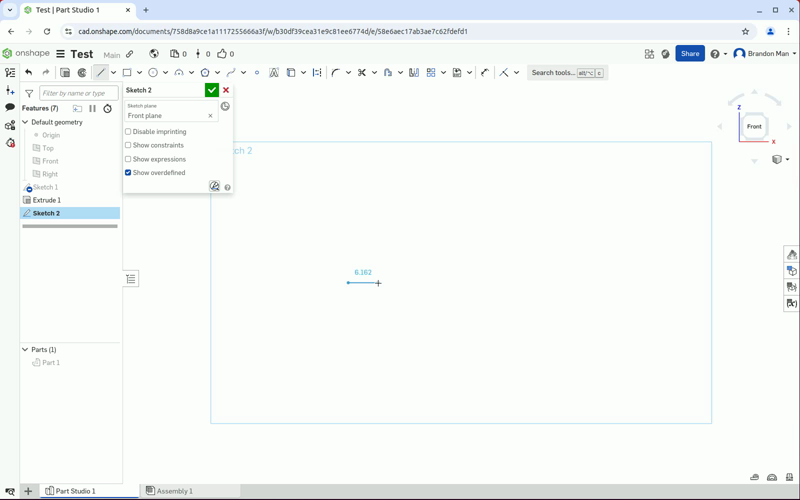
mouse_move(404, 282)
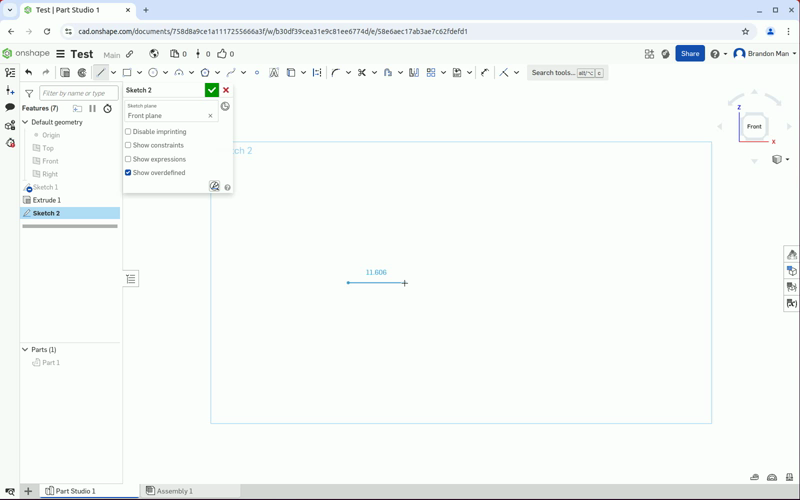
click(404, 282)
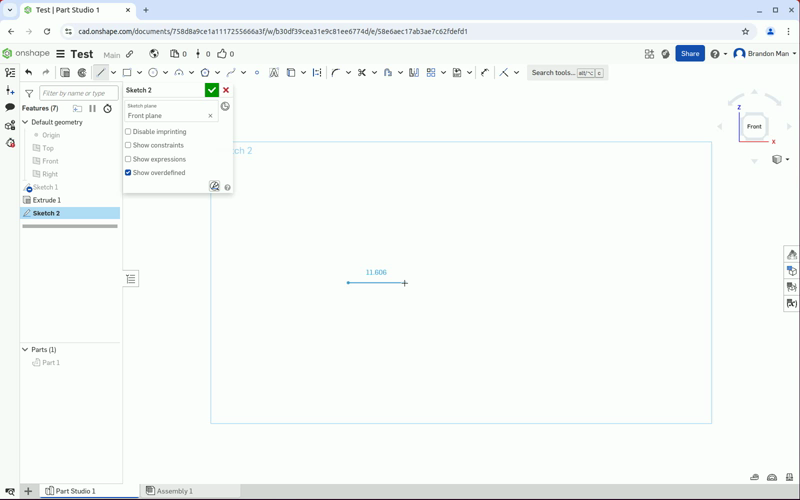
key_up(shift)
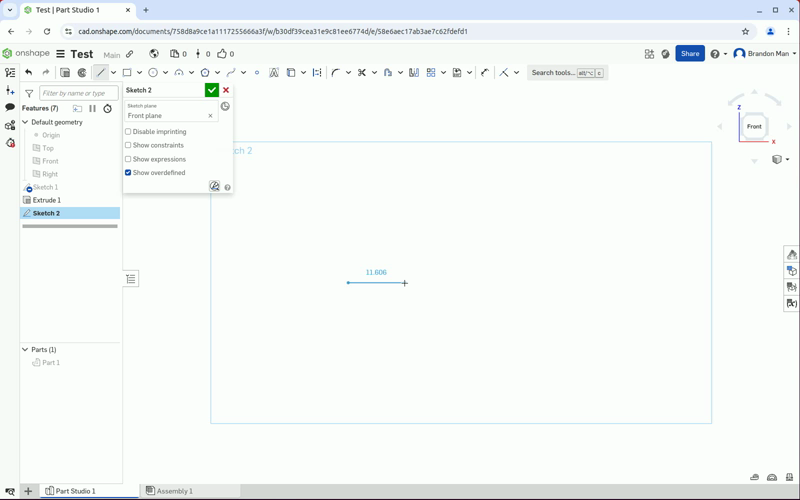
key_down(shift)
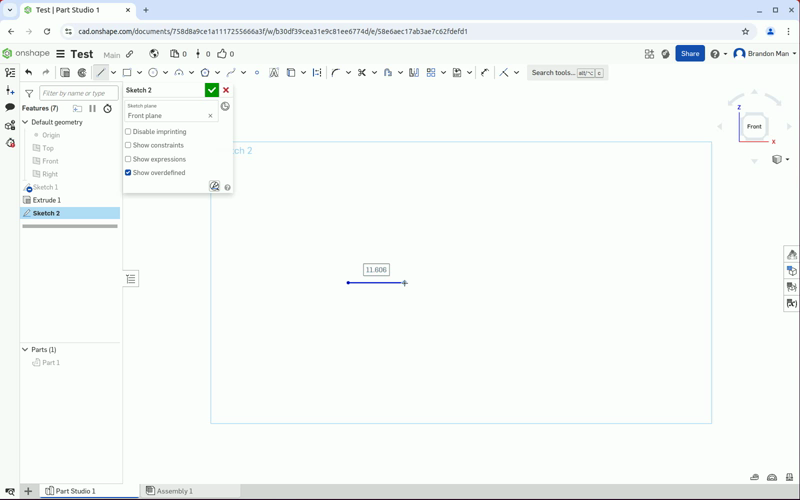
mouse_move(434, 282)
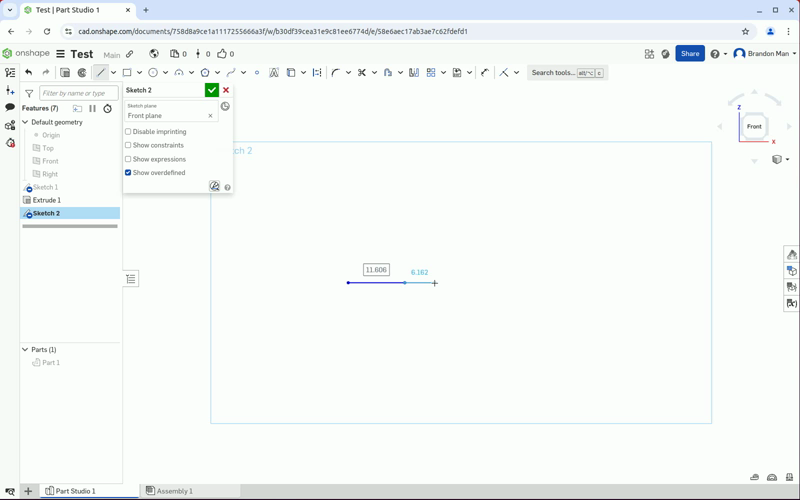
mouse_move(404, 226)
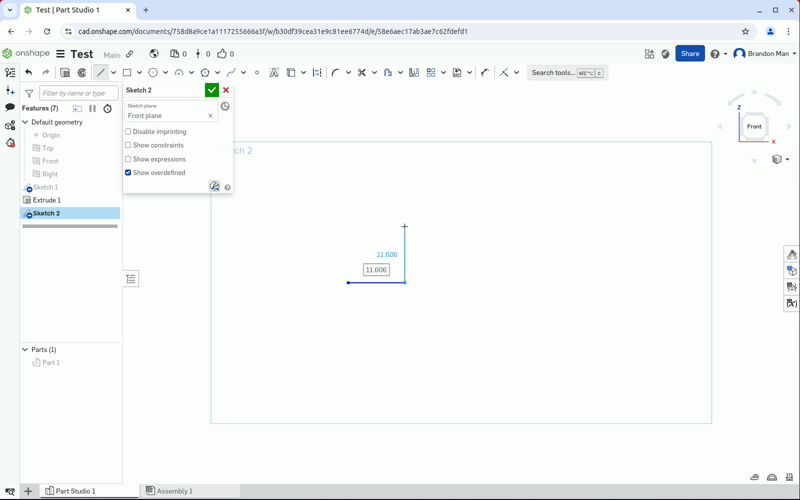
click(404, 226)
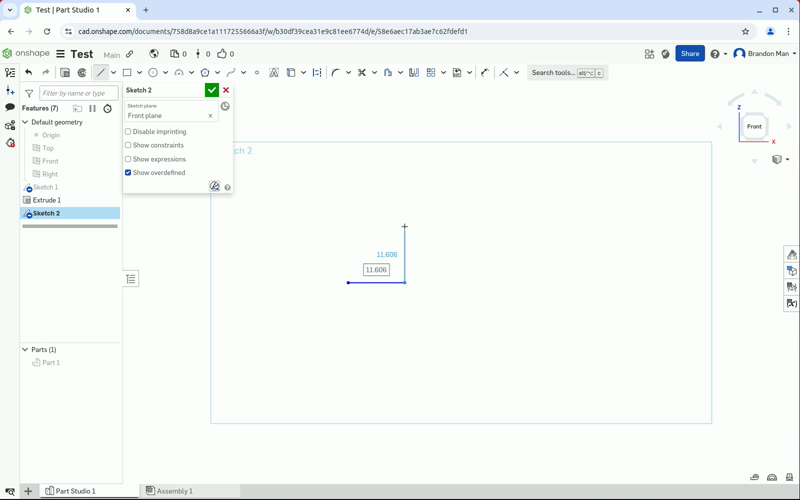
key_up(shift)
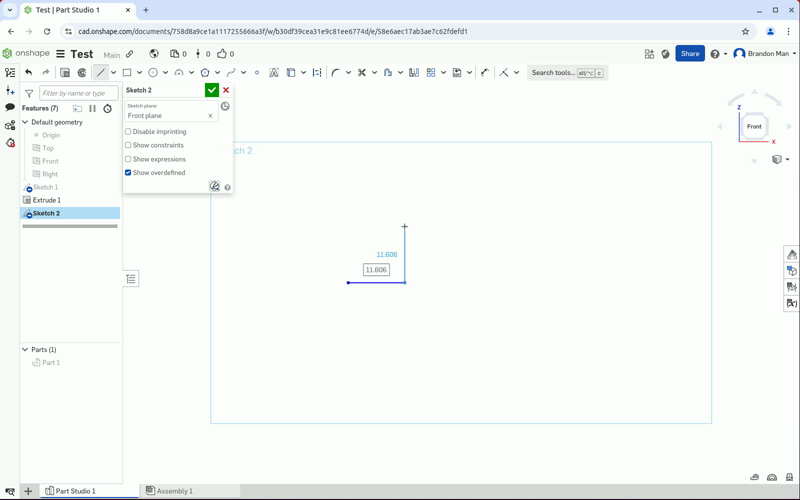
key_down(shift)
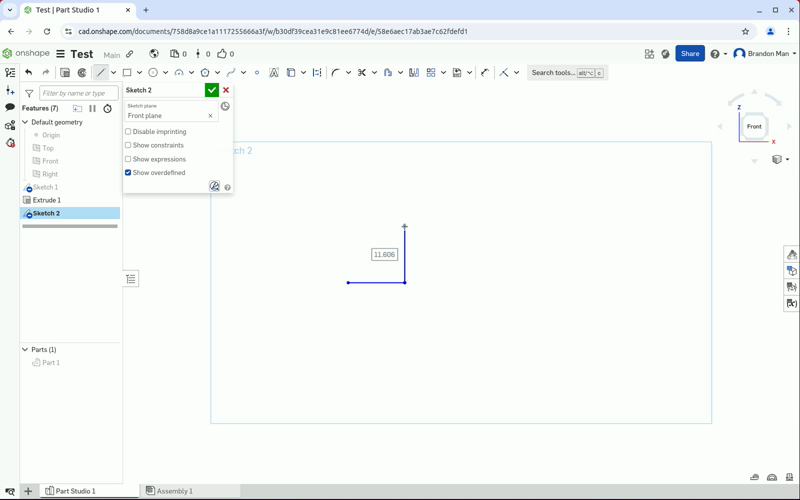
mouse_move(434, 226)
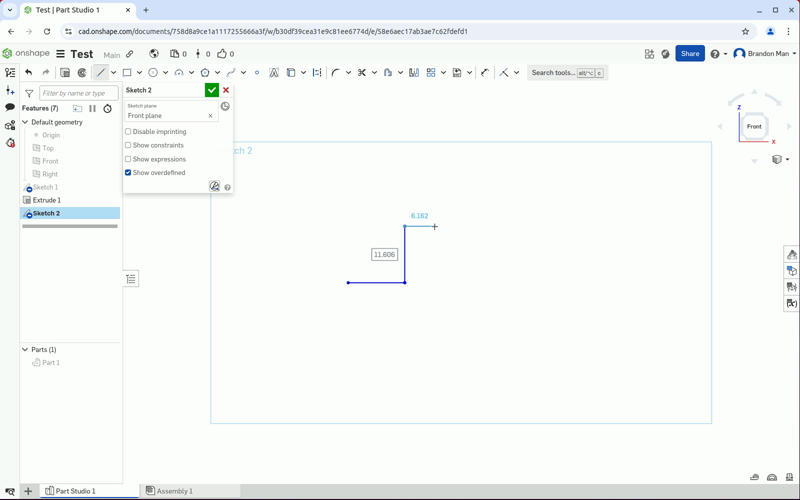
mouse_move(404, 170)
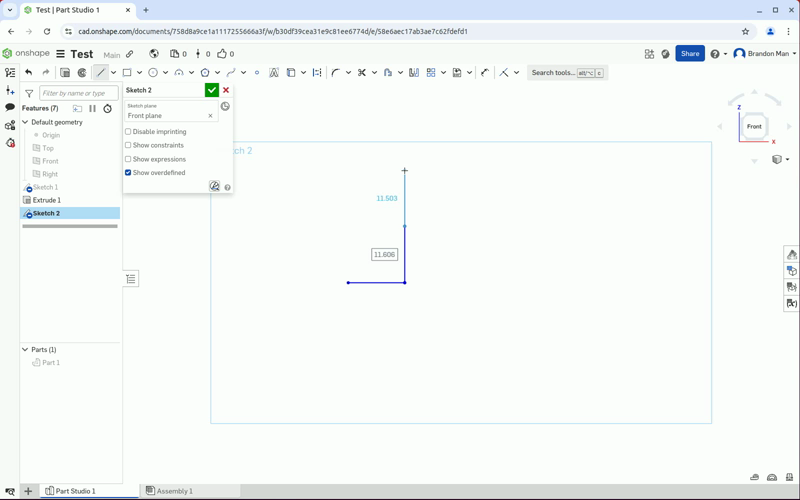
click(404, 170)
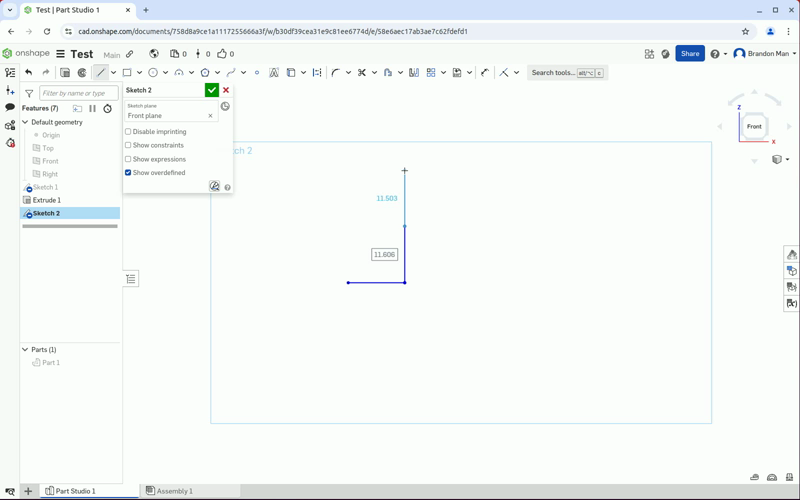
key_up(shift)
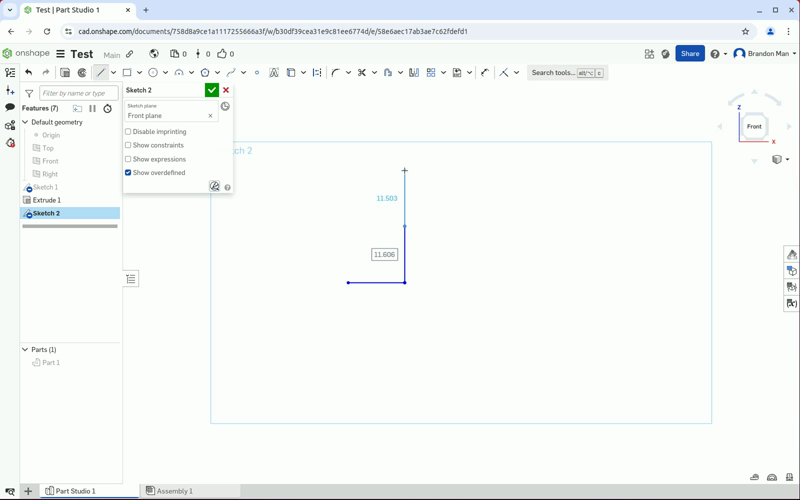
key_down(shift)
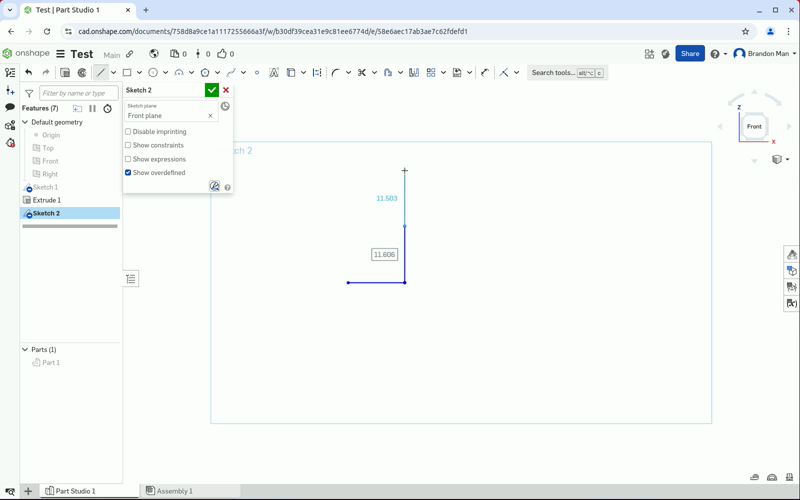
mouse_move(434, 170)
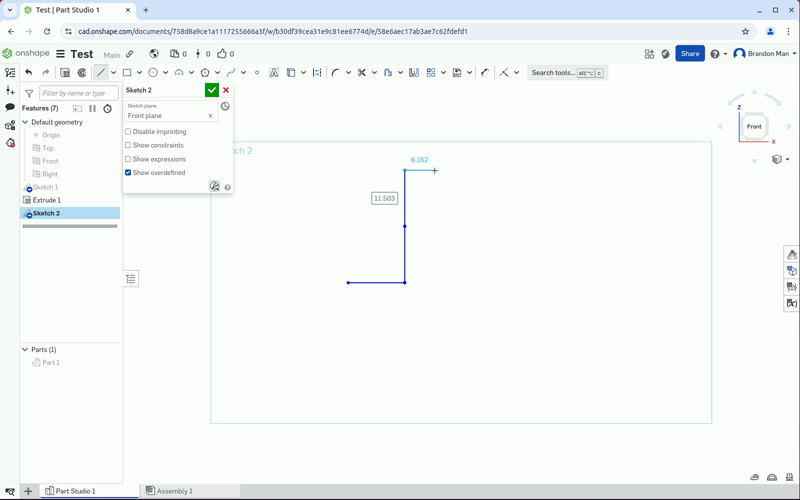
mouse_move(348, 170)
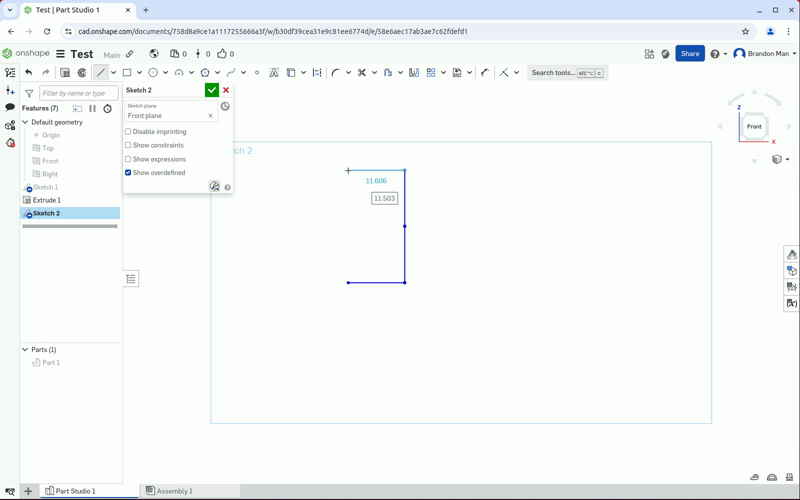
click(348, 170)
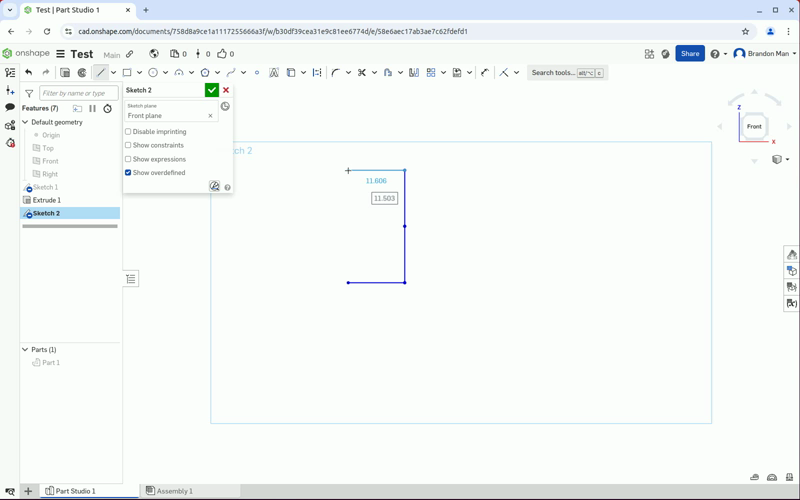
key_up(shift)
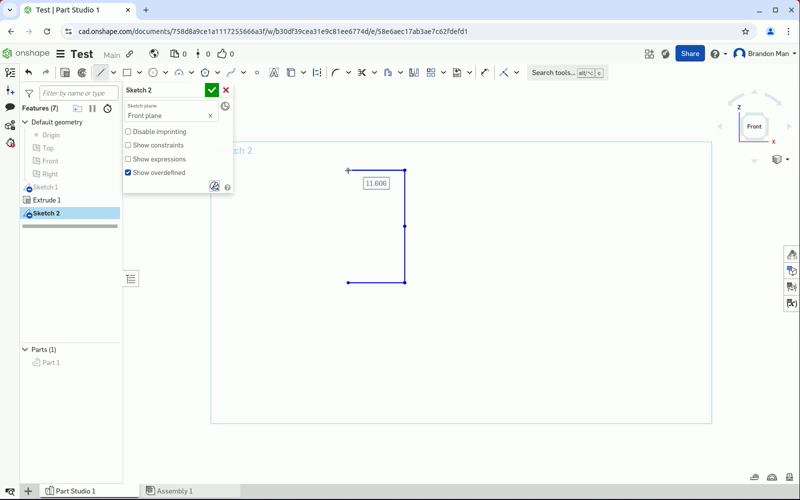
key_down(shift)
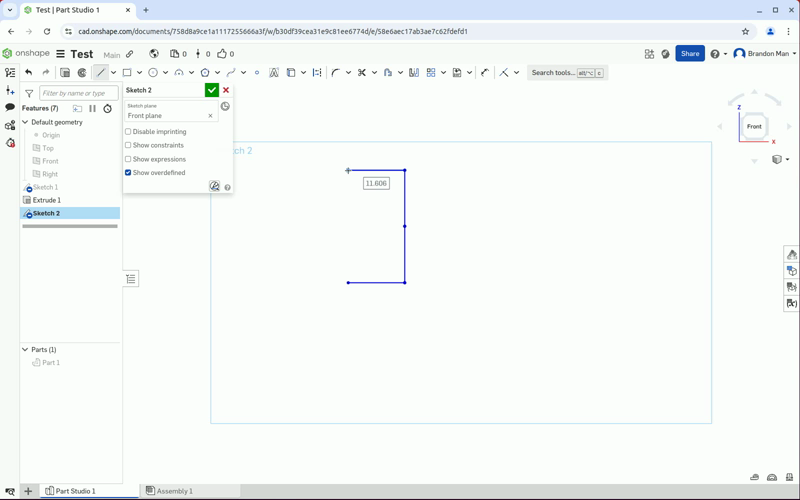
mouse_move(348, 282)
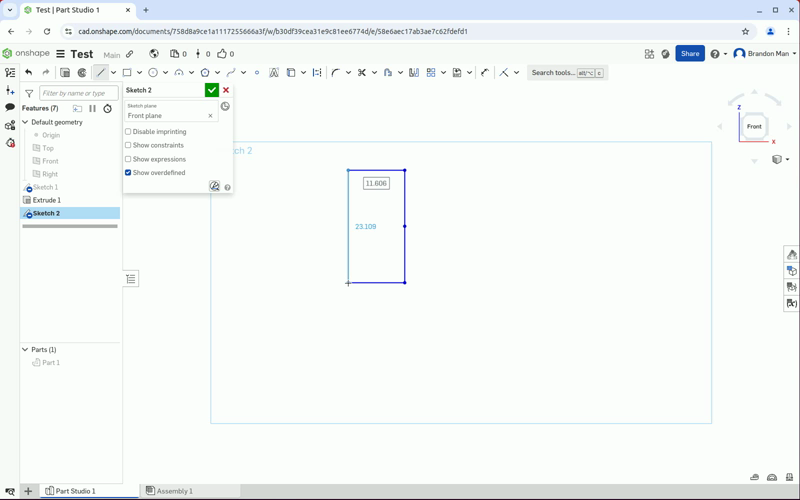
key_up(shift)
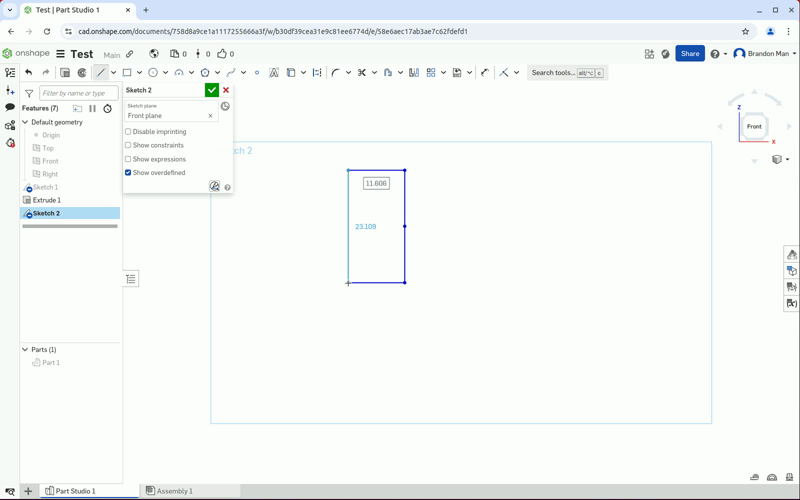
click(348, 282)
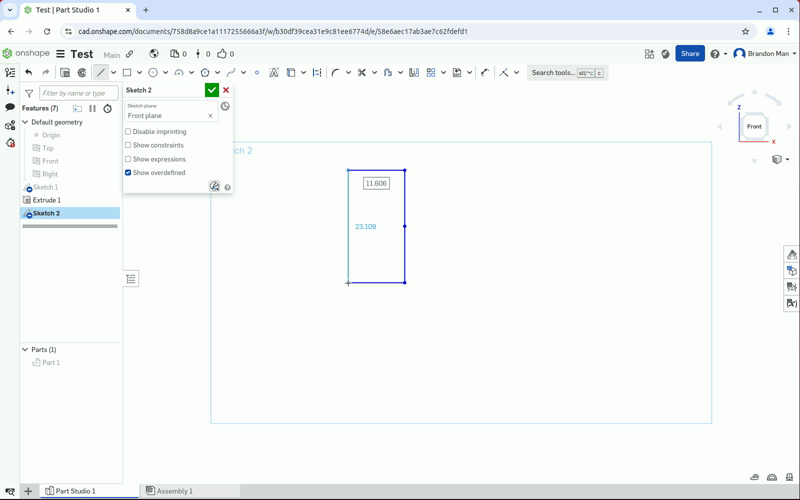
key(esc)
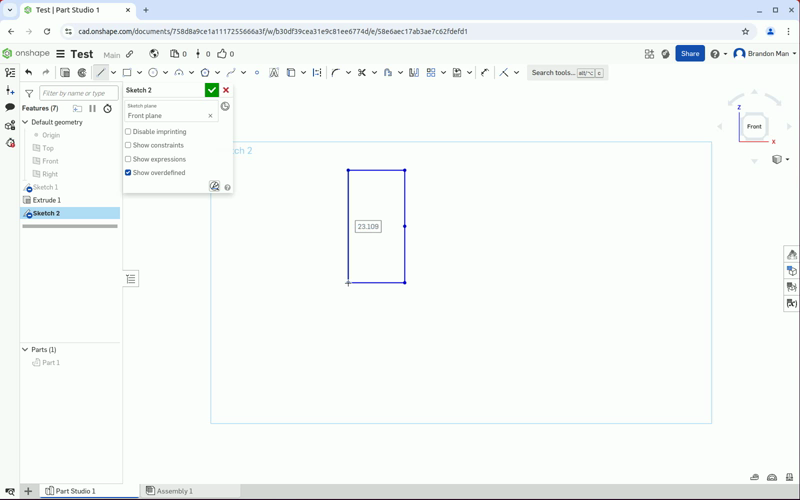
mouse_move(356, 239)
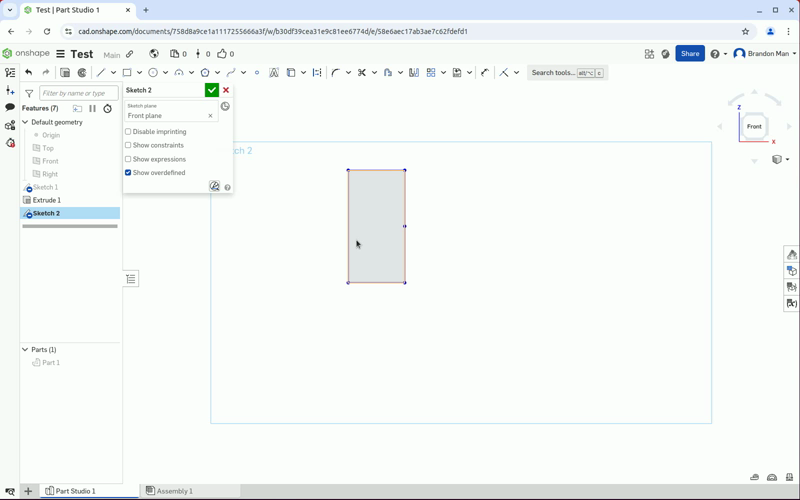
click(356, 239)
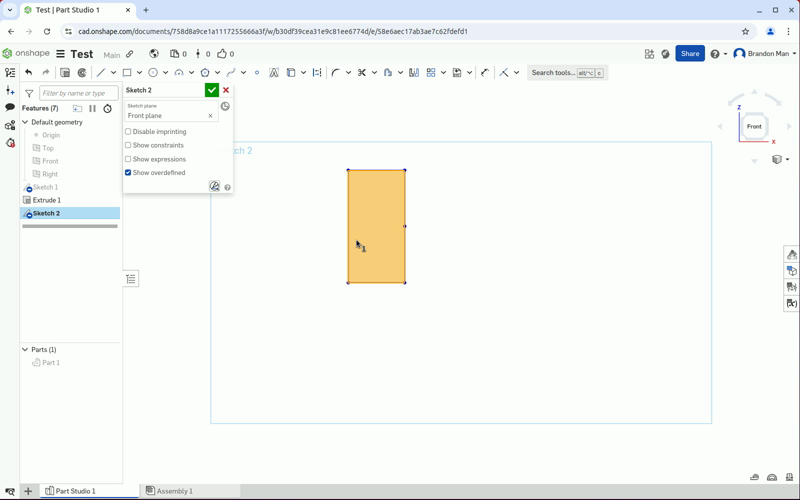
mouse_move(73, 352)
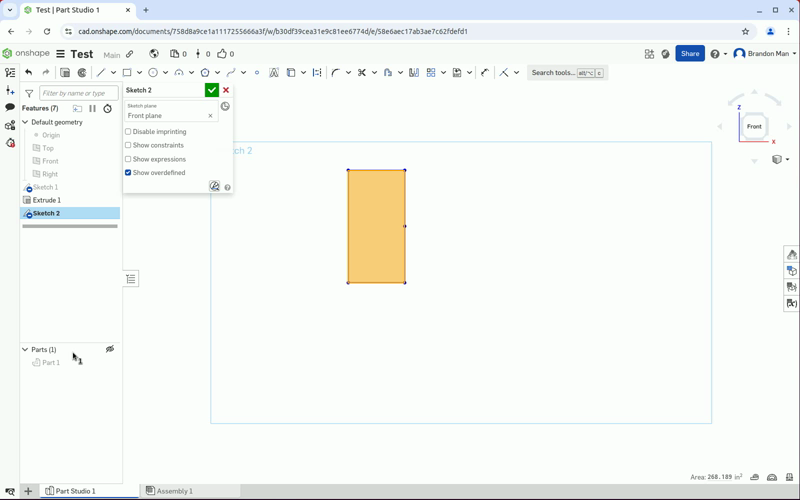
key(shift+y)
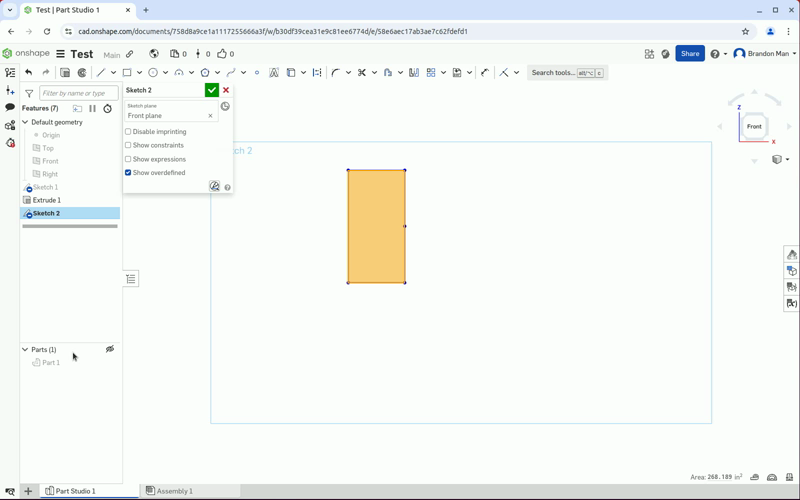
key(shift+e)
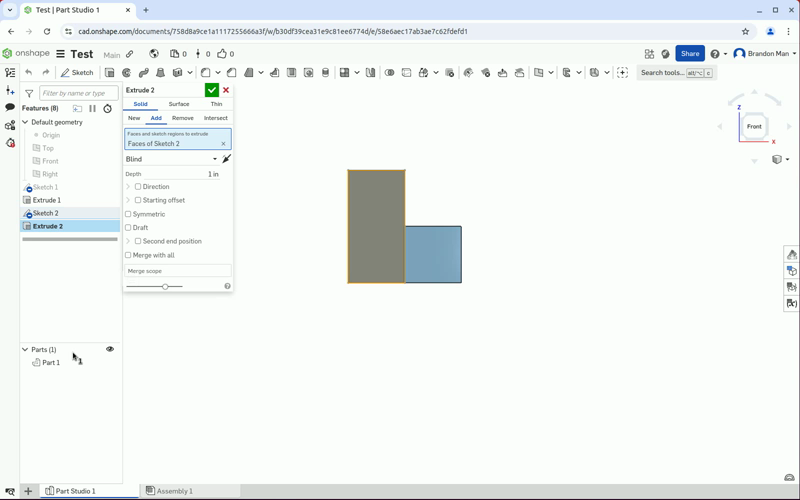
mouse_move(143, 106)
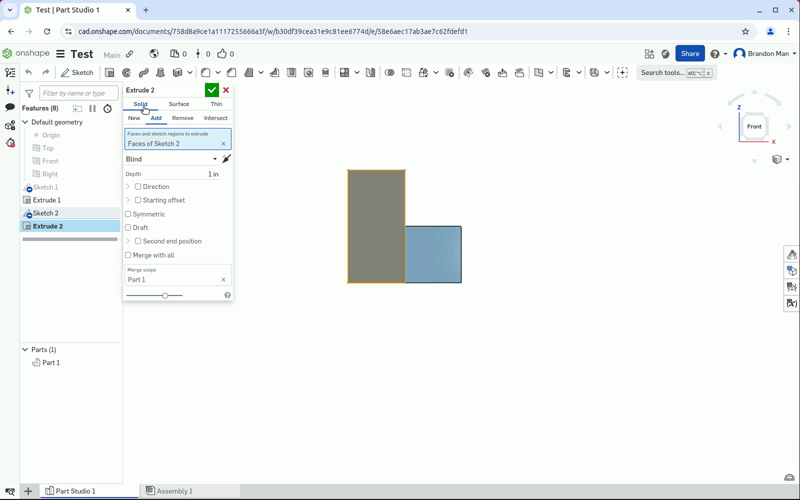
click(143, 106)
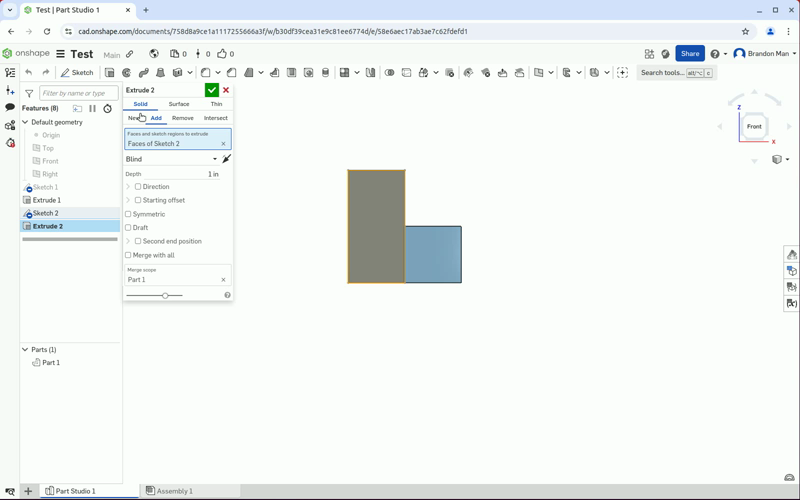
mouse_move(137, 120)
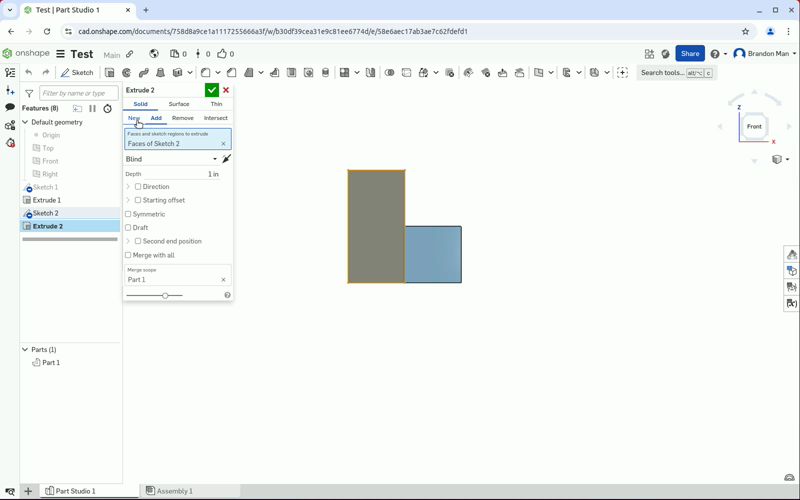
click(137, 120)
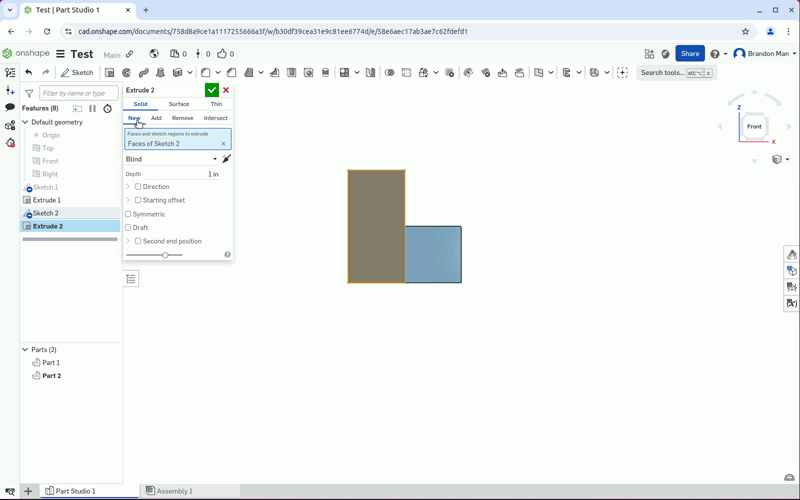
key(tab, 4)
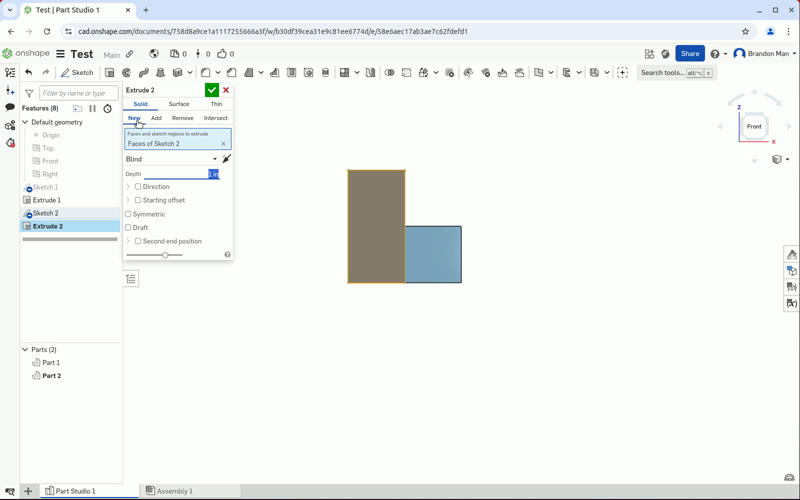
text(23.108)
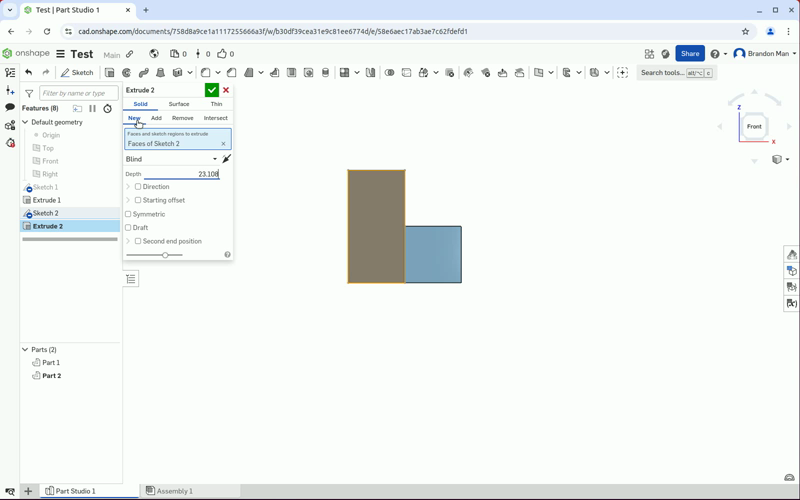
key(enter)
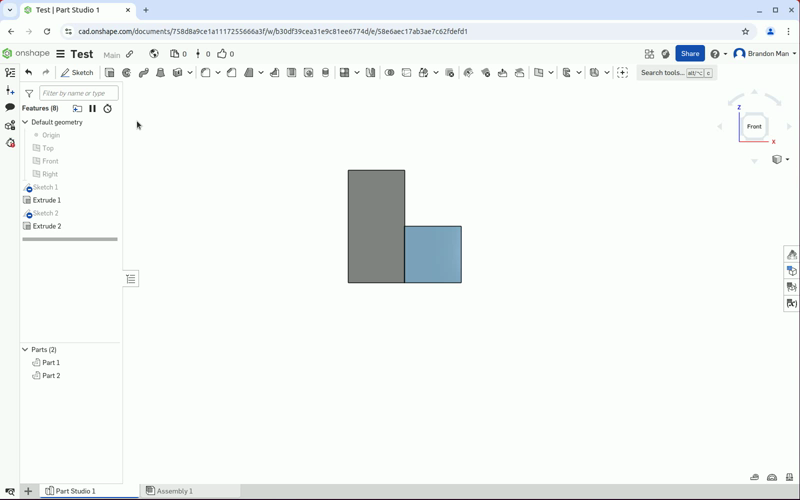
key(shift+h)
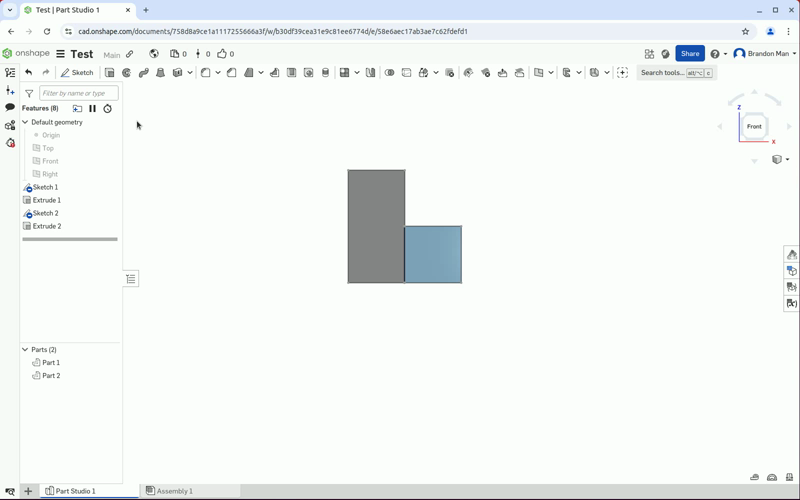
key(shift+h)
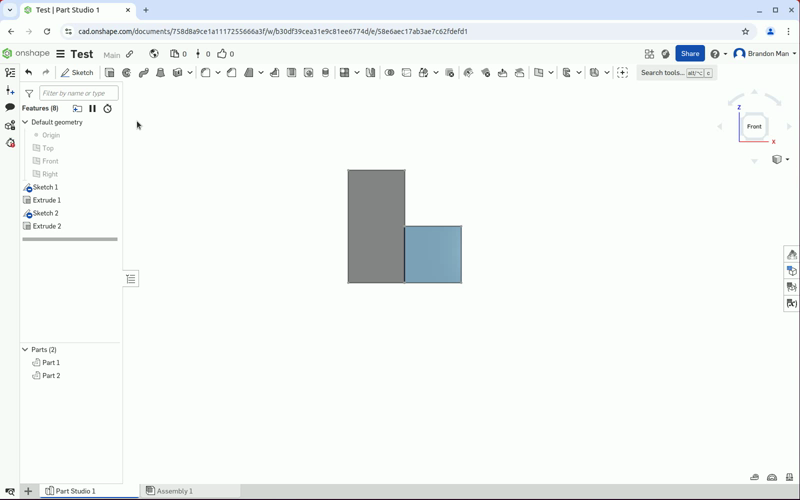
key(shift+7)
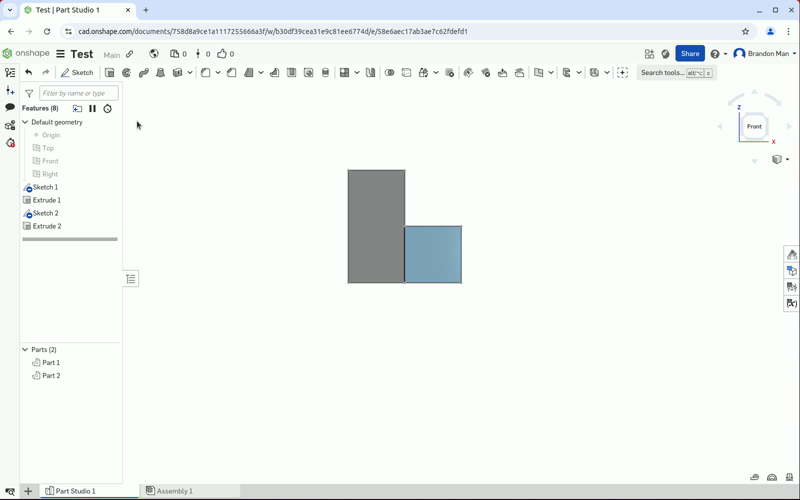
key(left, 2)
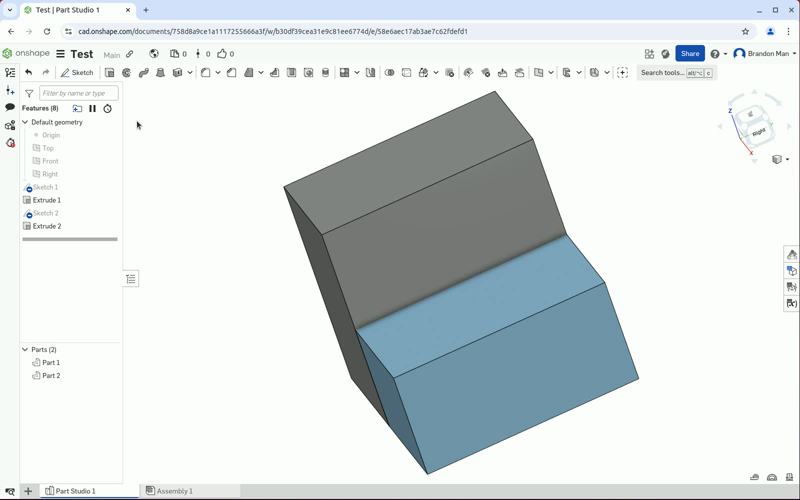
key(down, 2)
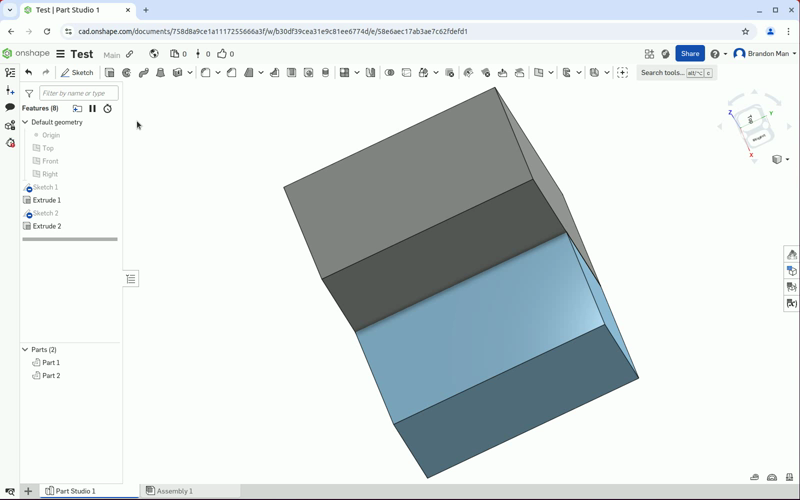
key(up, 2)
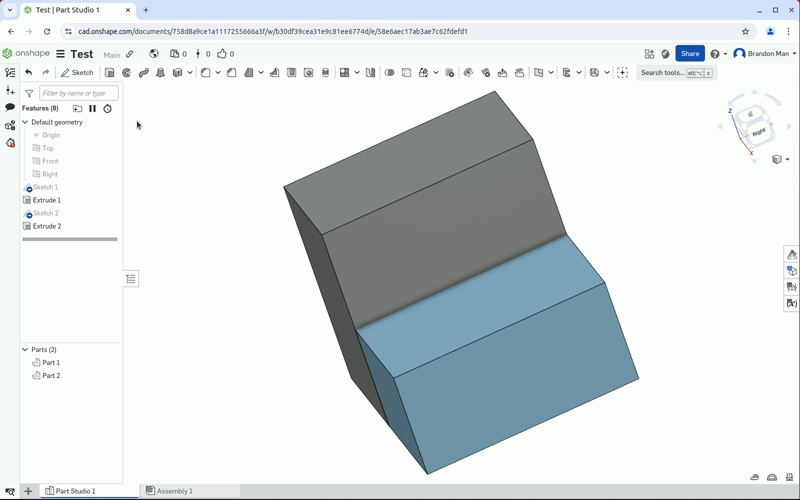
key(right, 2)
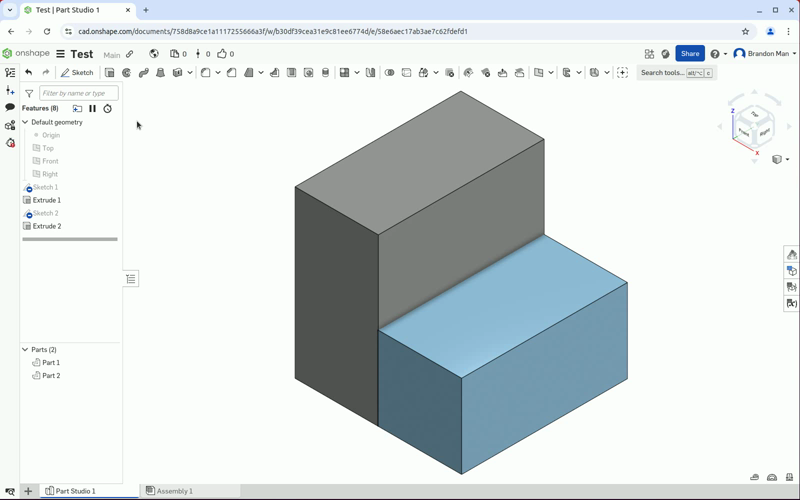
mouse_move(73, 189)
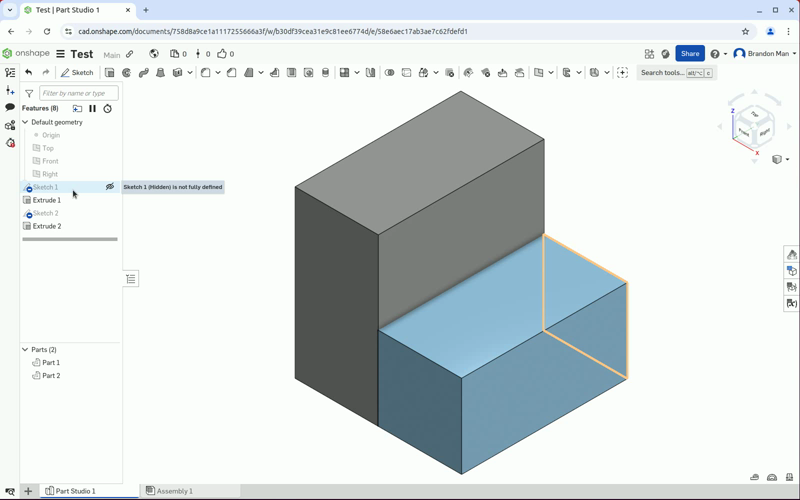
click(73, 189)